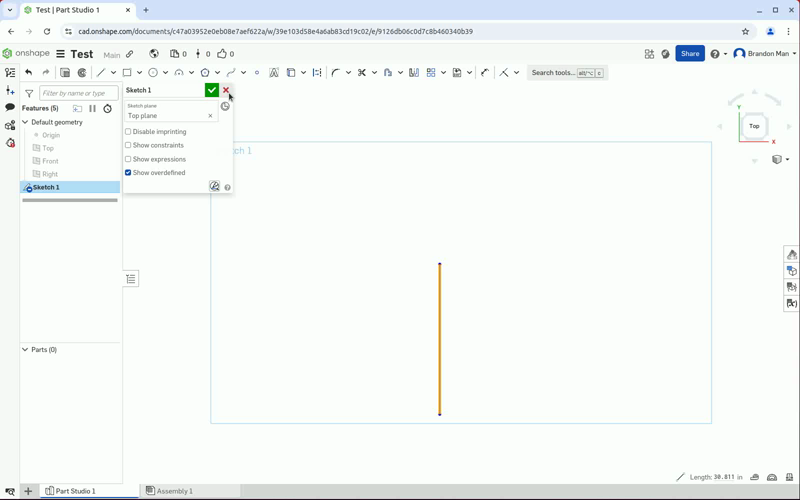
key(shift+h)
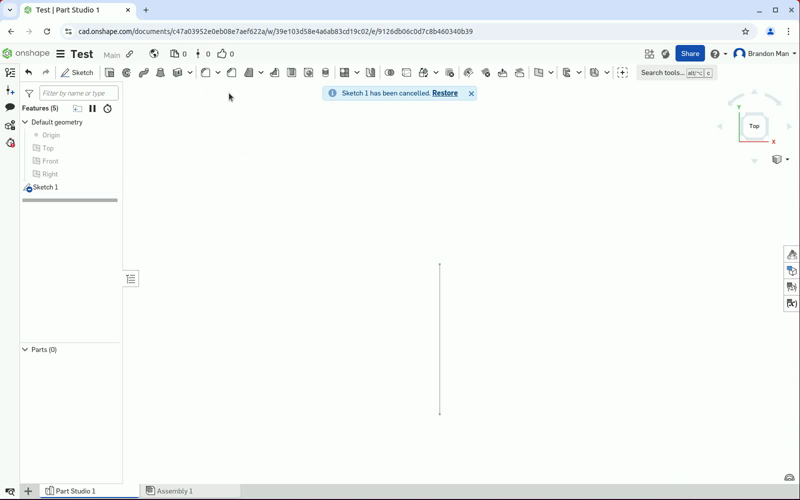
key(shift+s)
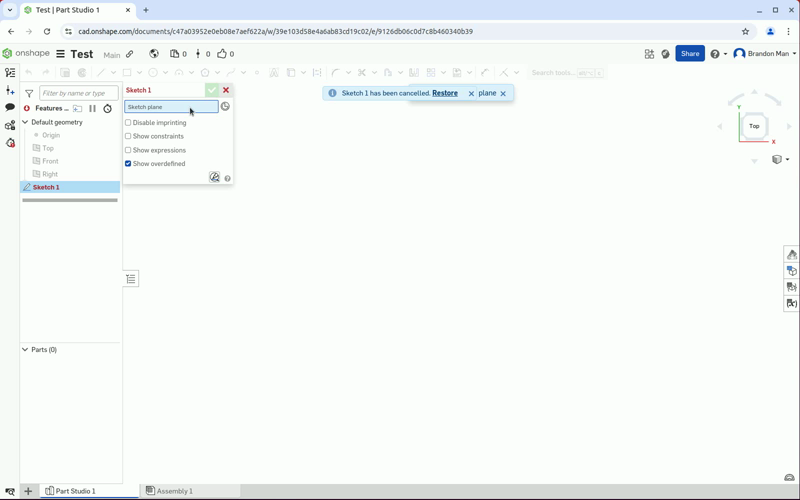
mouse_move(73, 150)
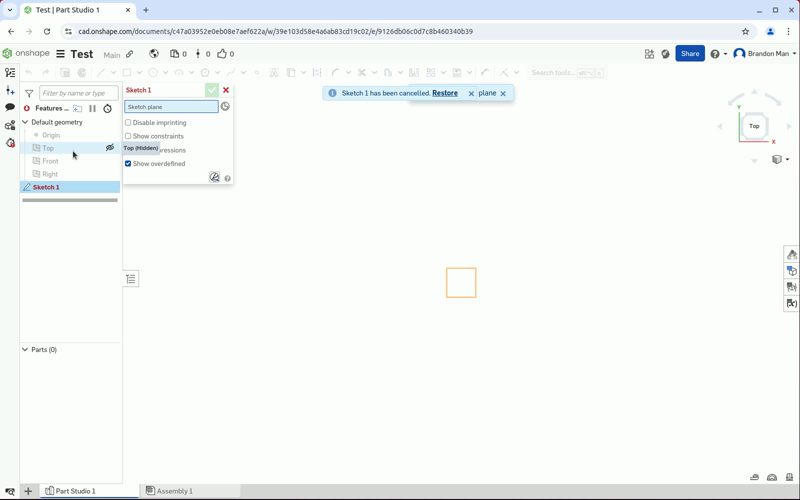
click(73, 150)
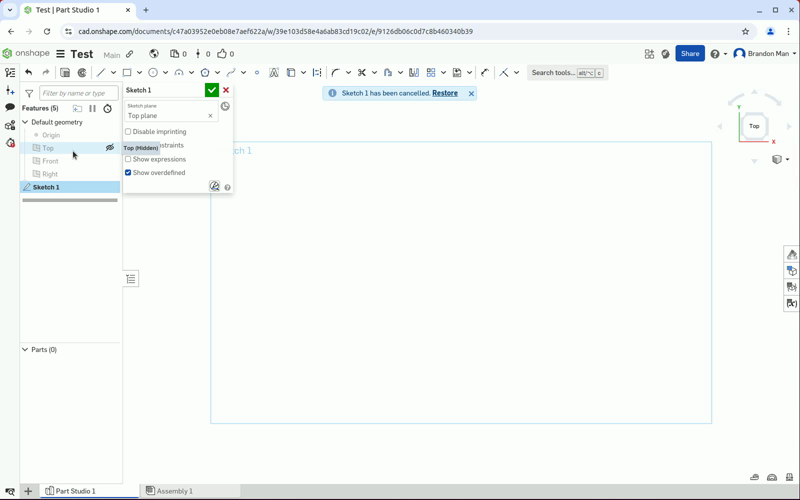
mouse_move(73, 352)
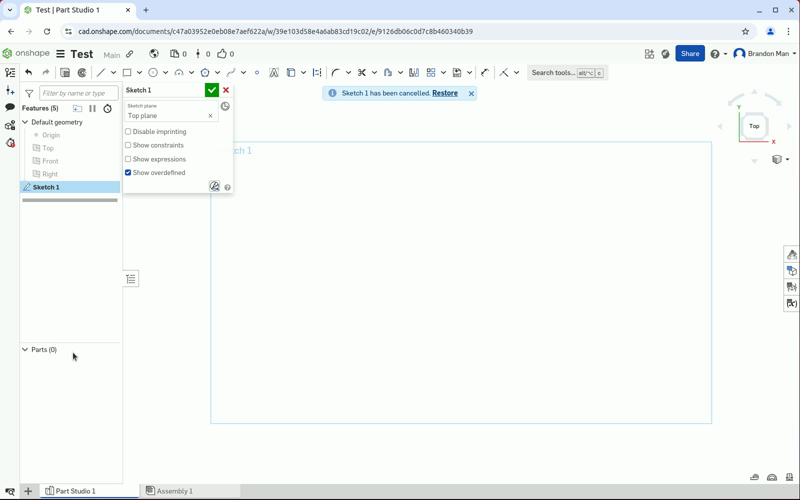
key(y)
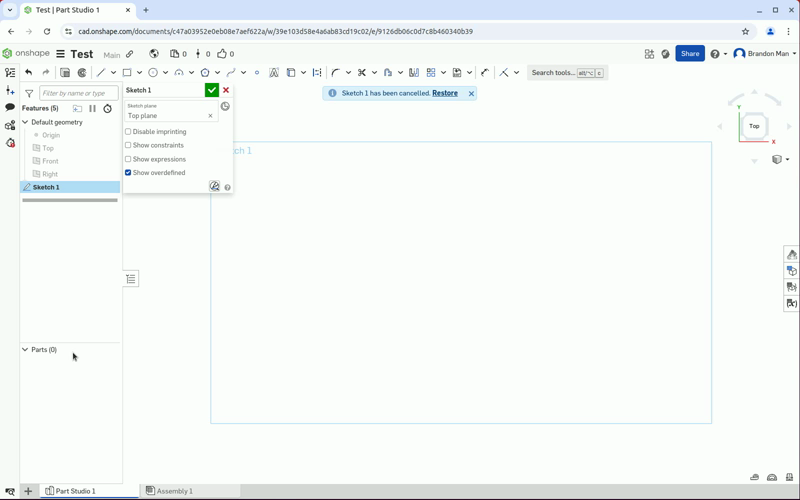
key(l)
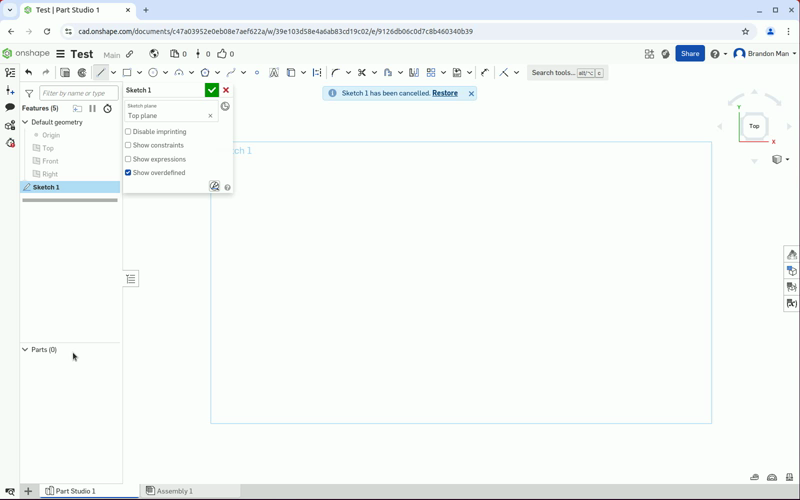
key_down(shift)
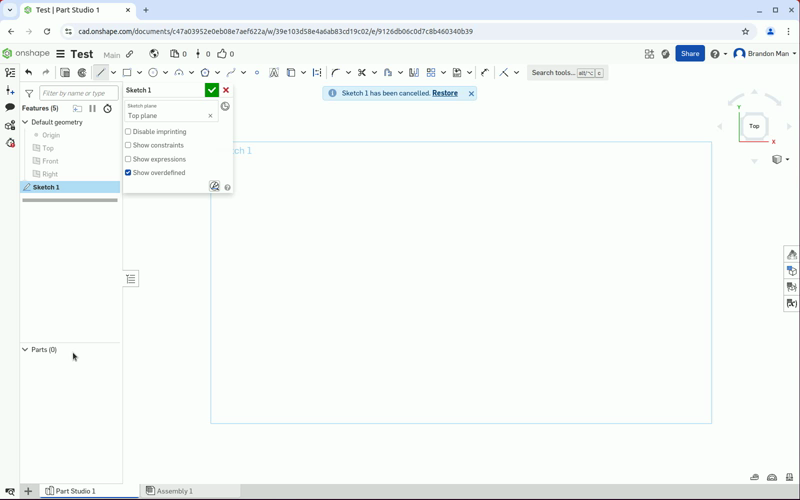
mouse_move(382, 361)
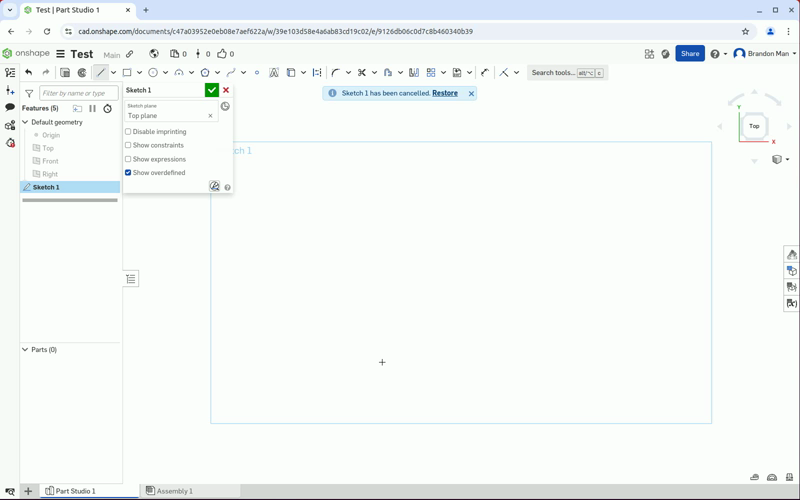
click(382, 361)
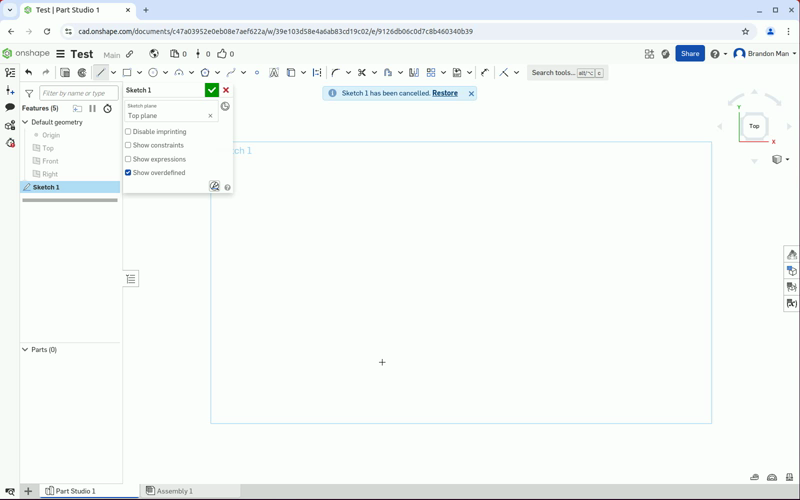
key_up(shift)
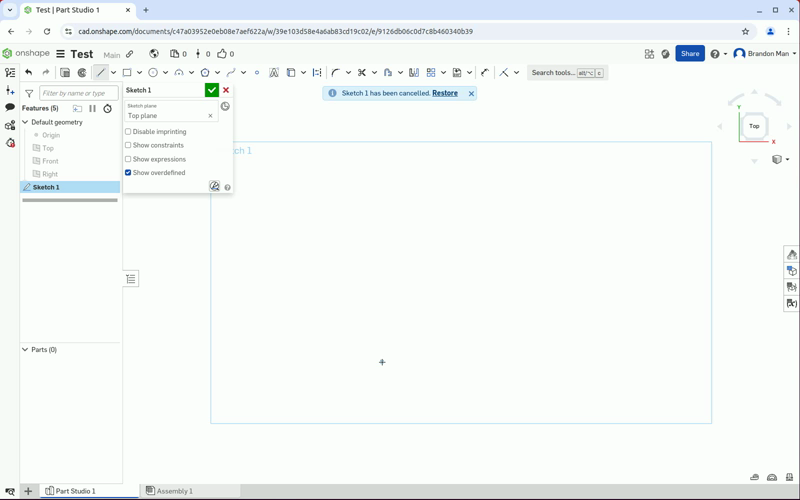
key_down(shift)
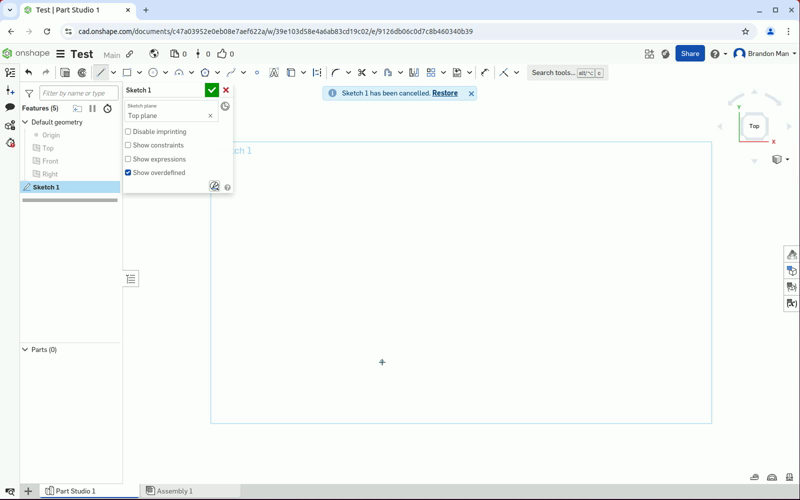
mouse_move(538, 361)
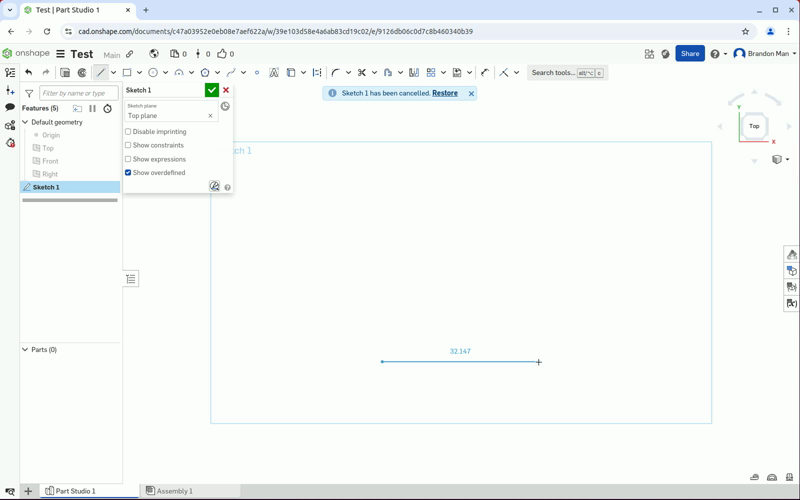
click(538, 361)
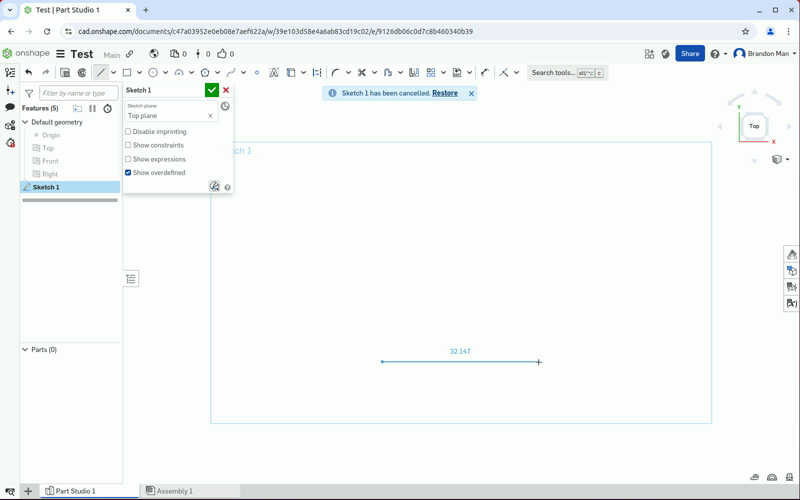
key_up(shift)
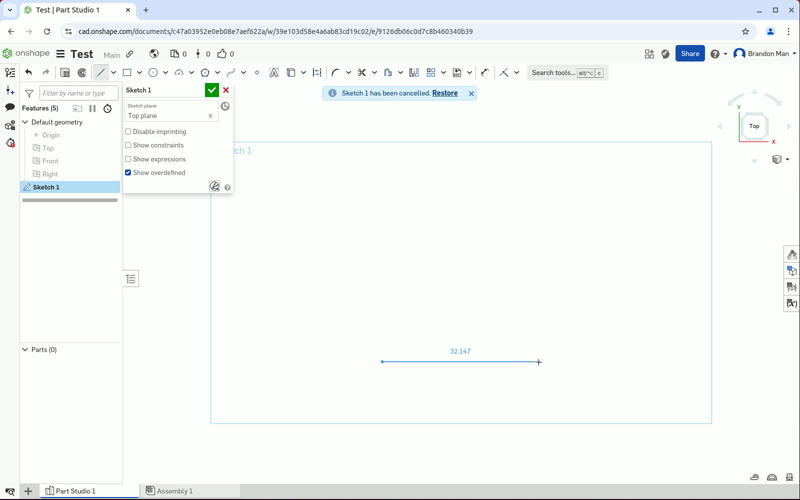
key_down(shift)
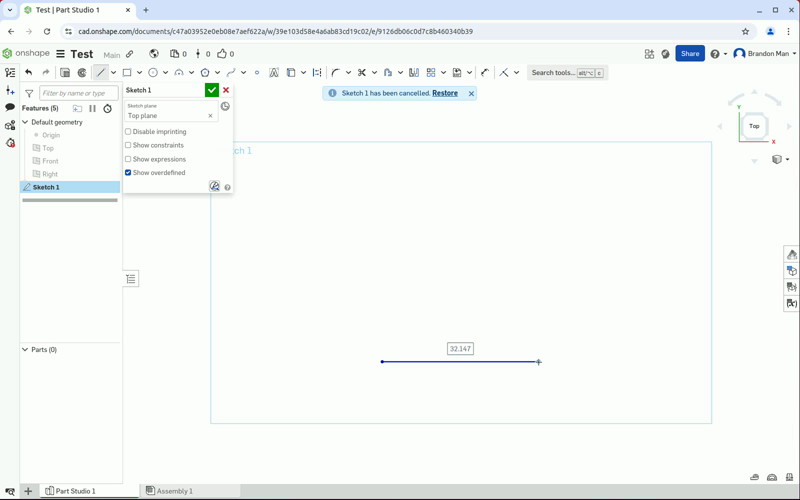
mouse_move(538, 204)
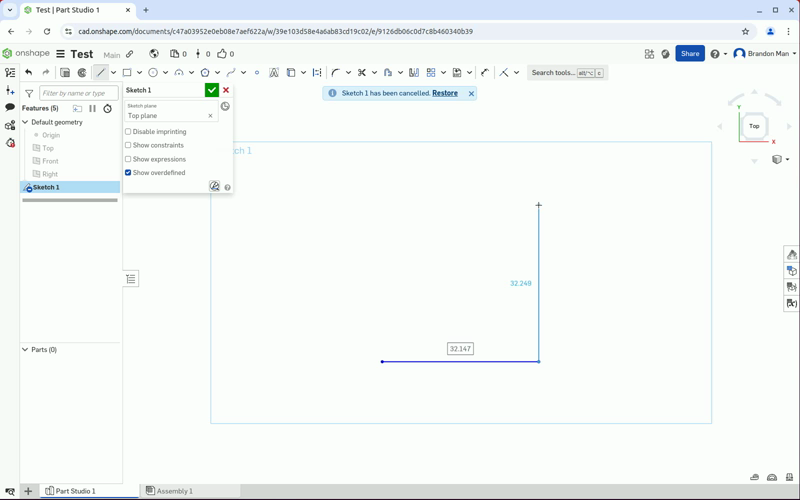
click(538, 204)
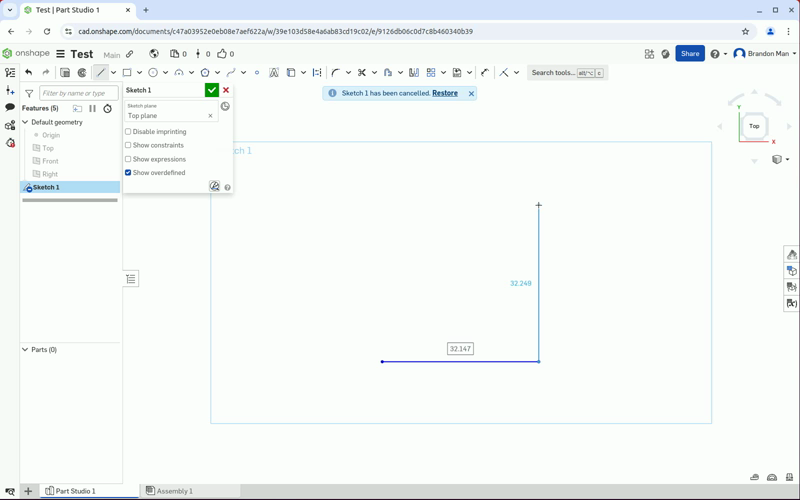
key_up(shift)
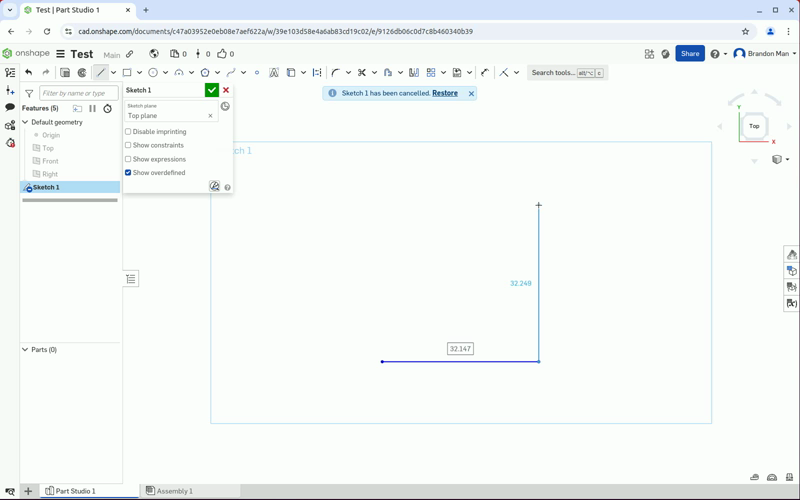
key_down(shift)
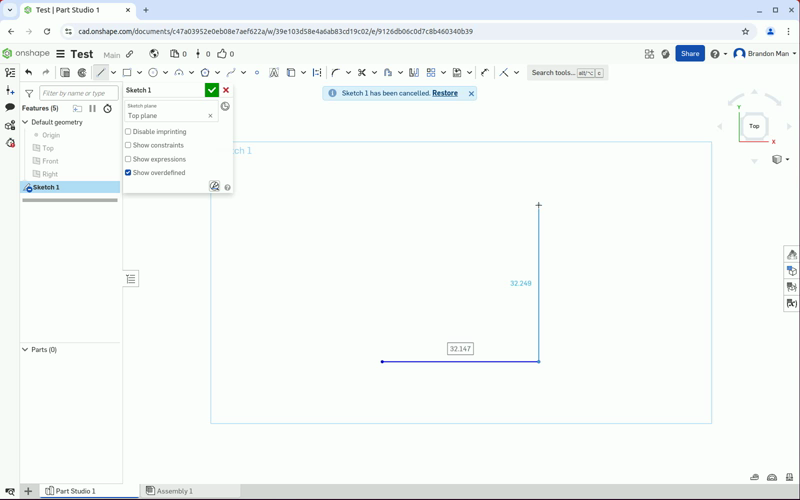
mouse_move(382, 204)
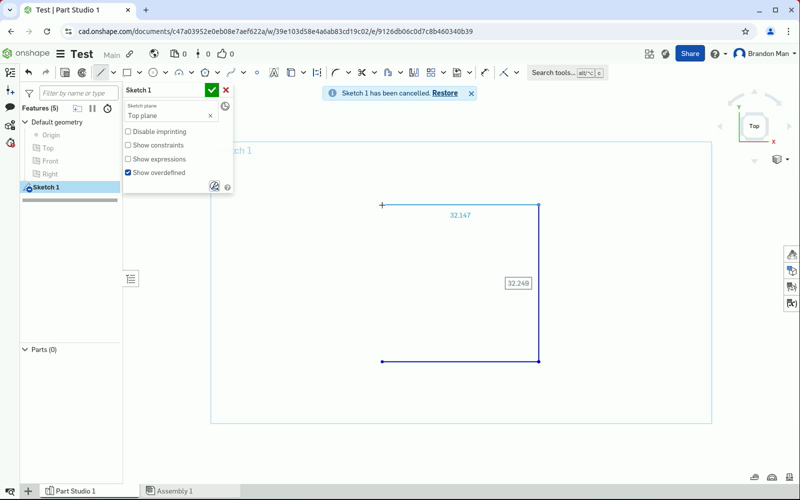
click(382, 204)
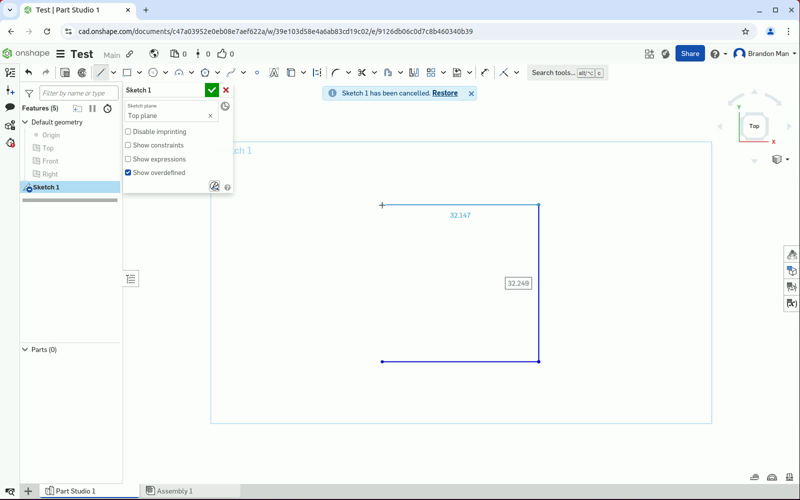
key_up(shift)
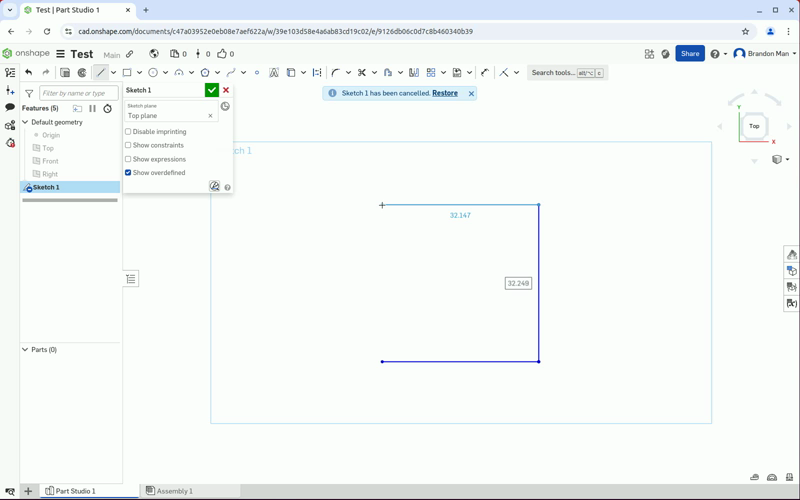
key_down(shift)
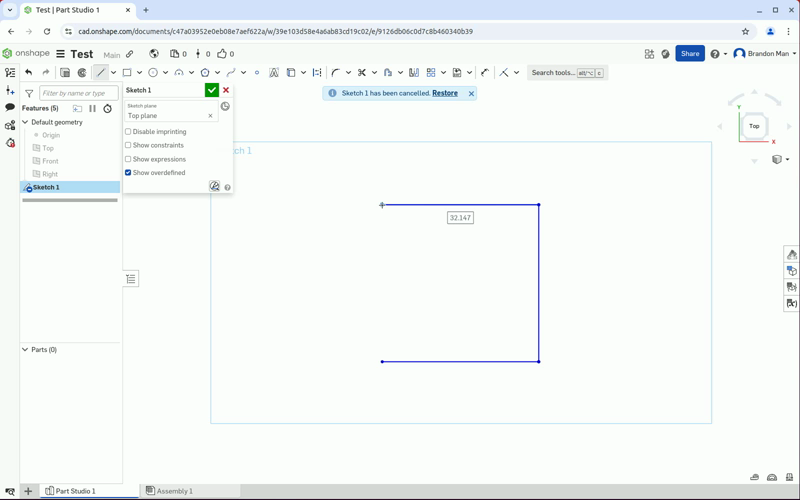
mouse_move(382, 361)
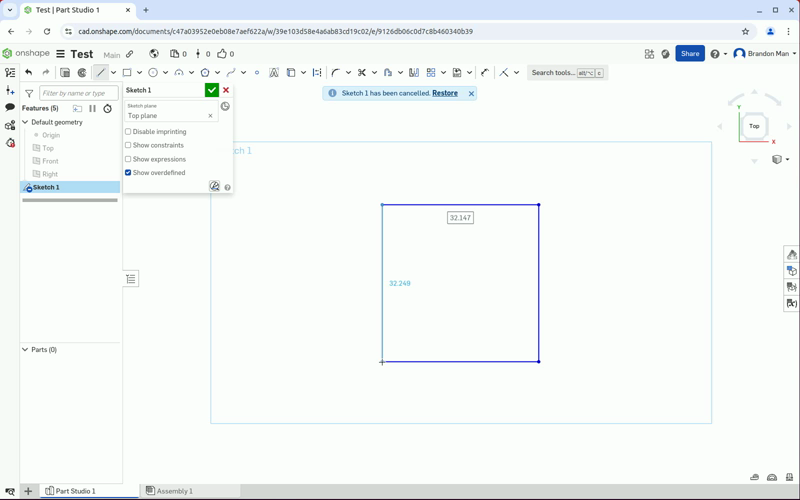
key_up(shift)
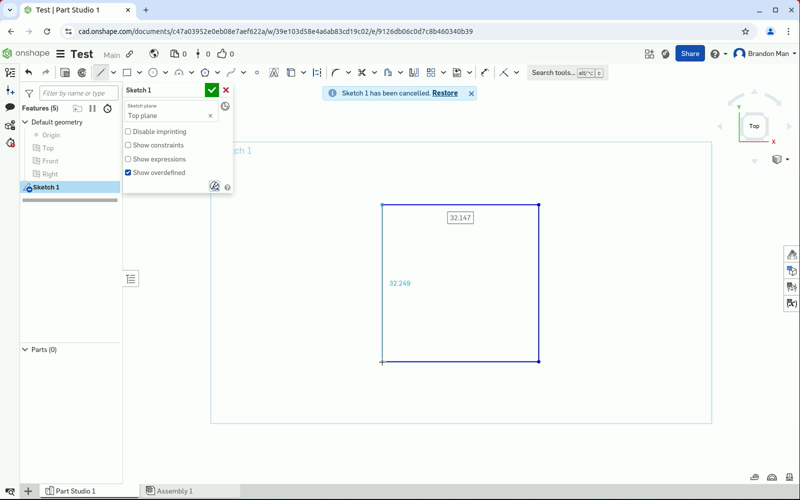
click(382, 361)
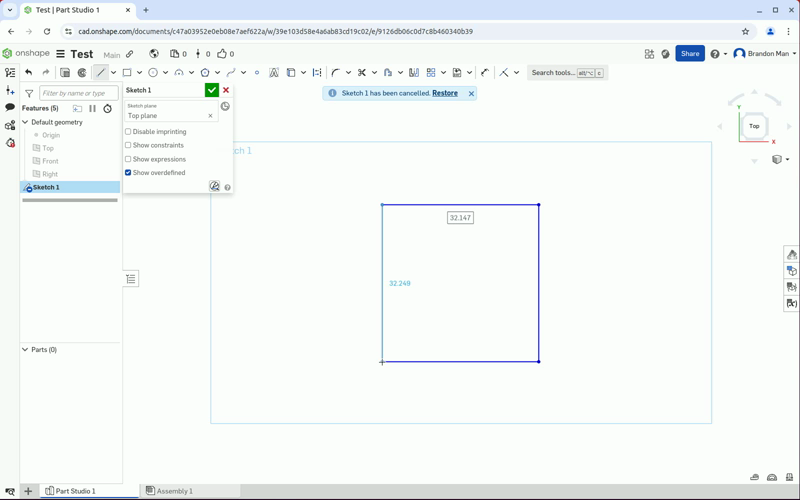
key(esc)
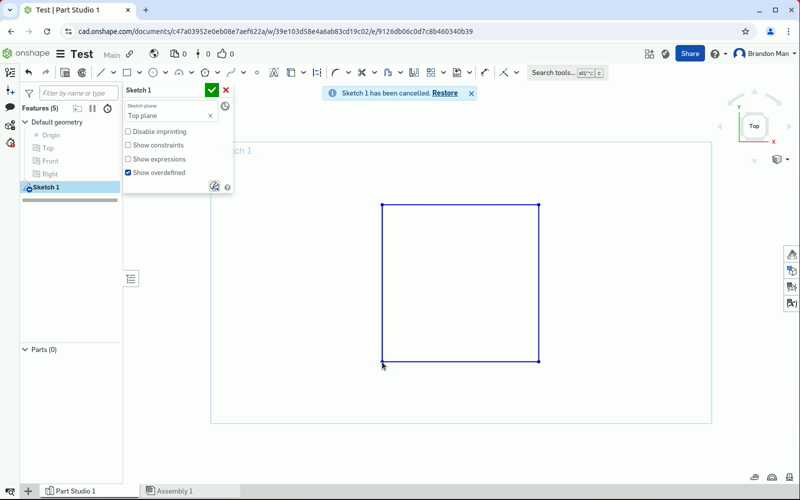
mouse_move(465, 266)
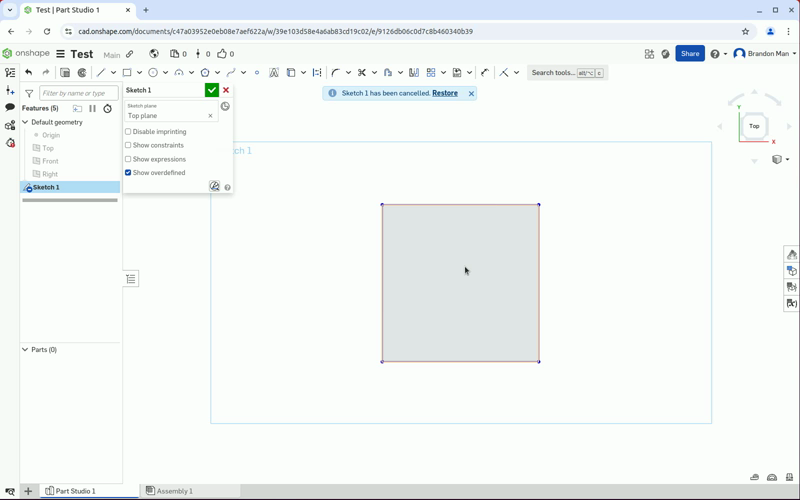
click(465, 266)
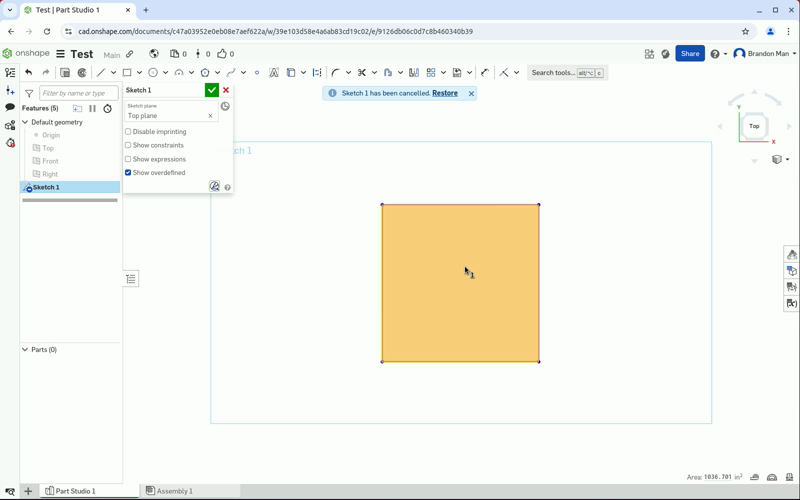
mouse_move(73, 352)
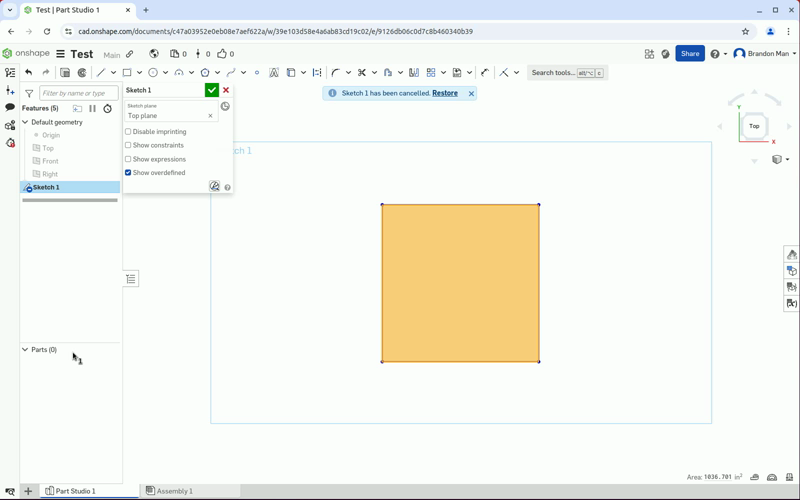
key(shift+y)
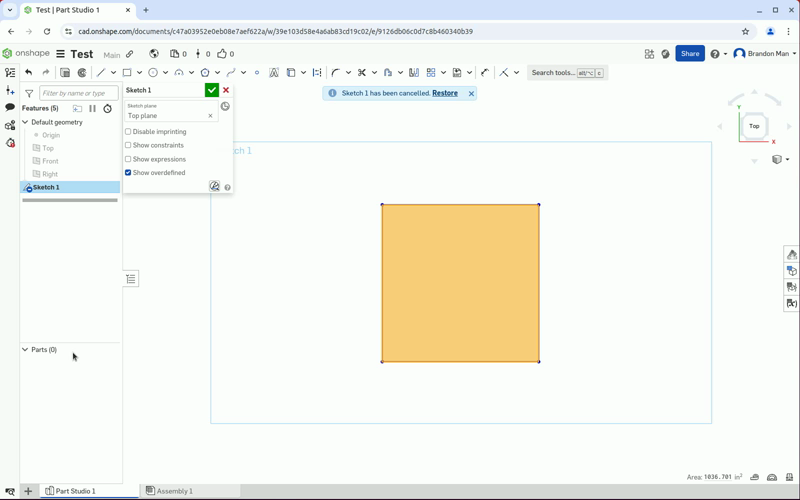
key(shift+e)
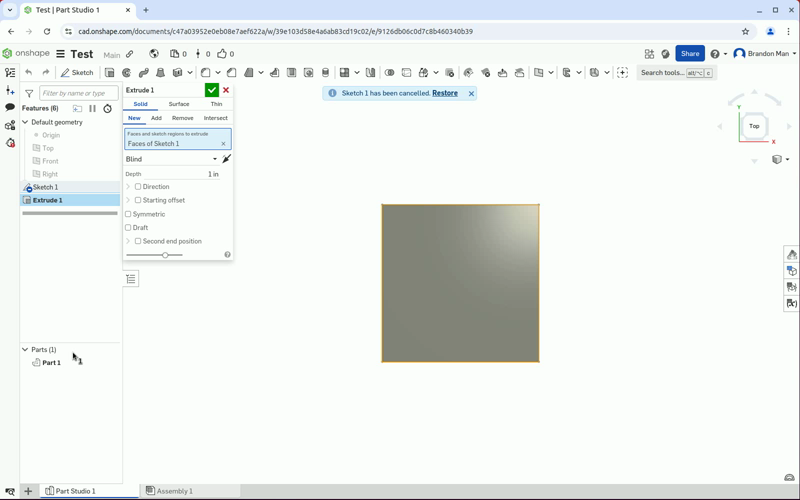
mouse_move(143, 106)
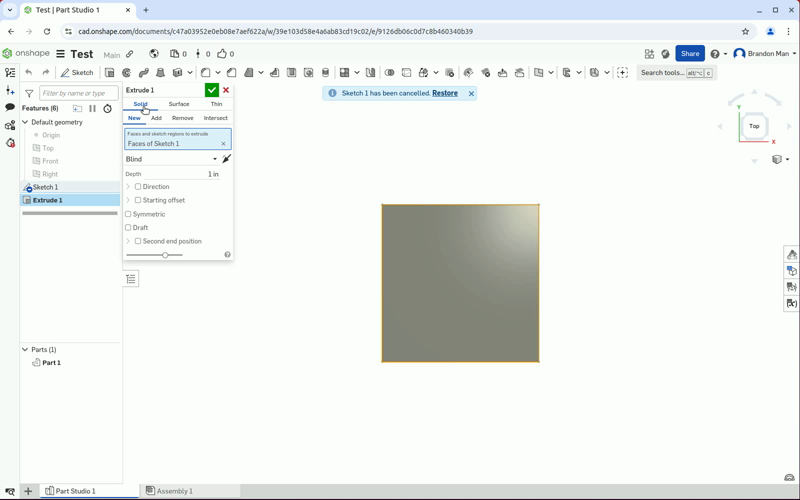
click(143, 106)
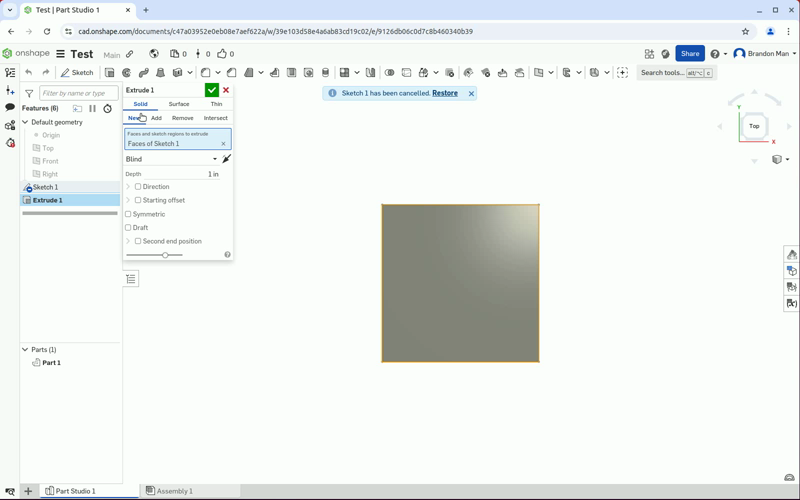
mouse_move(137, 120)
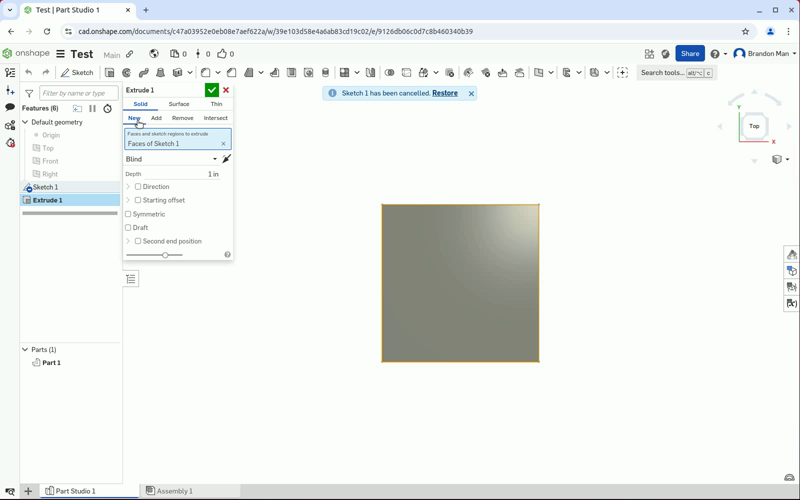
click(137, 120)
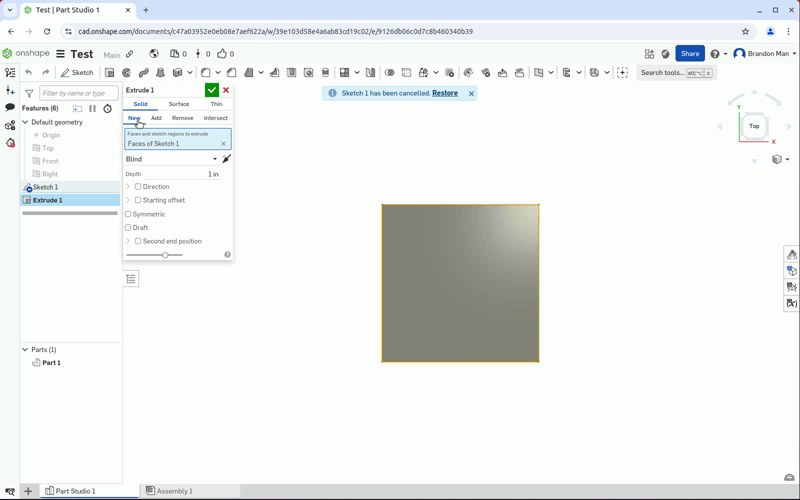
key(tab, 4)
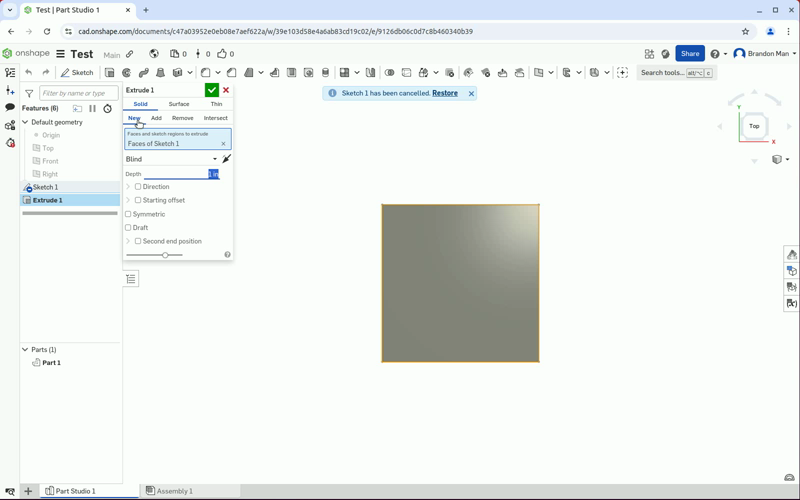
text(23.108)
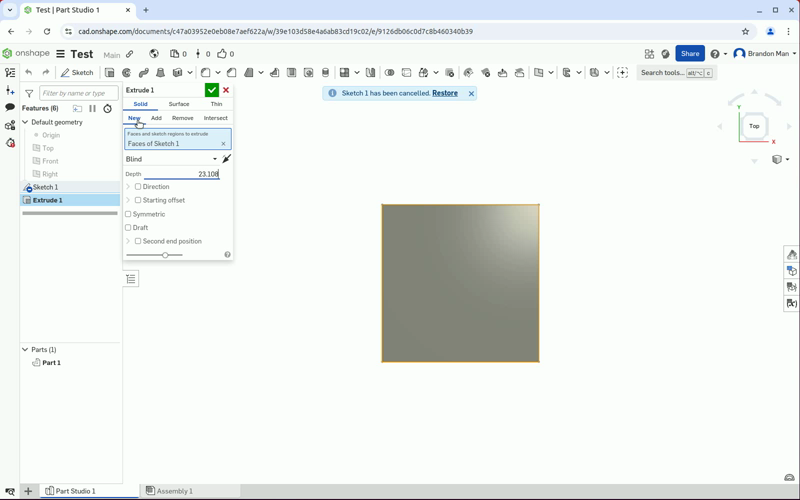
key(enter)
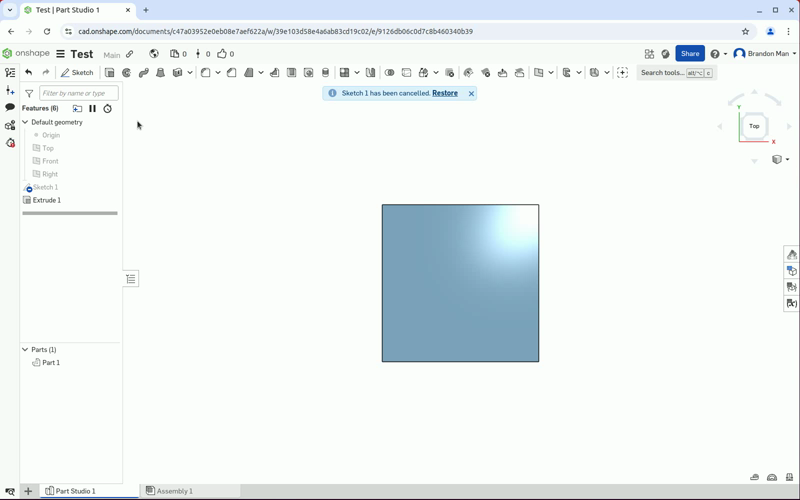
key(shift+h)
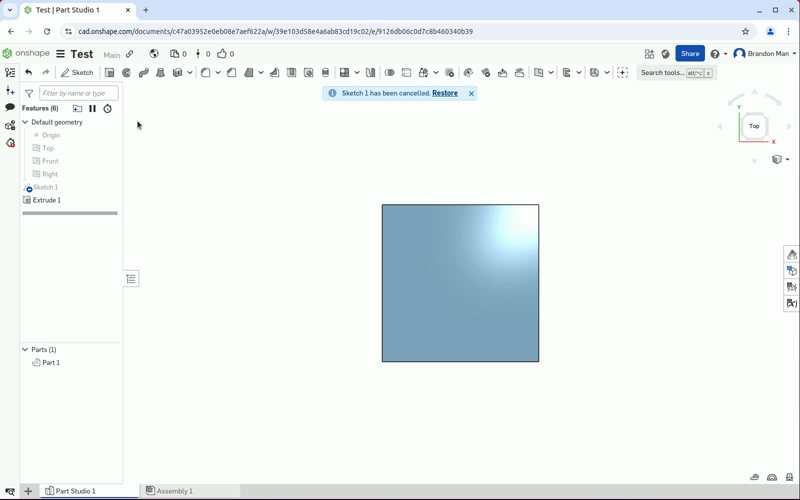
key(shift+h)
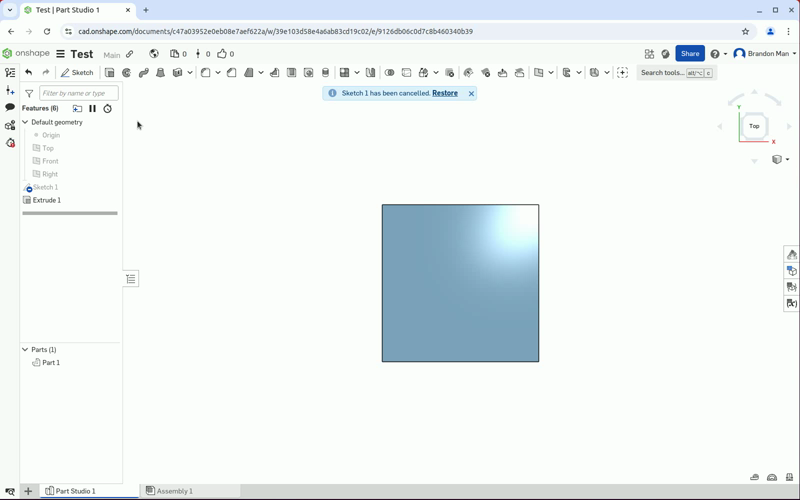
mouse_move(73, 189)
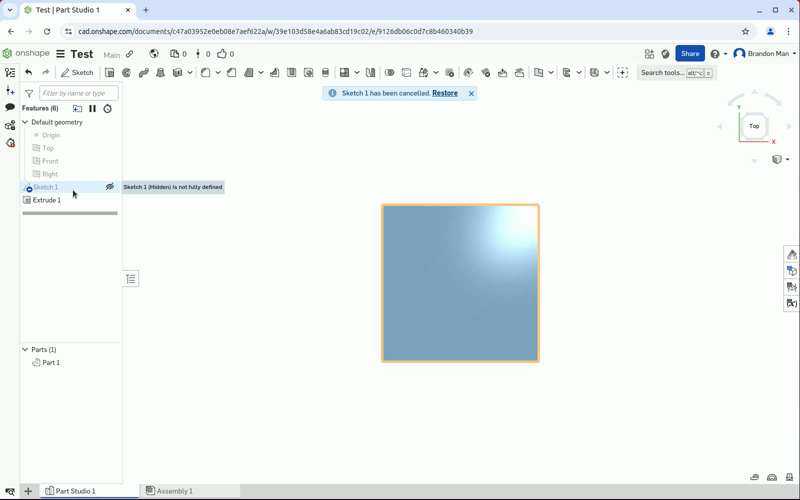
click(73, 189)
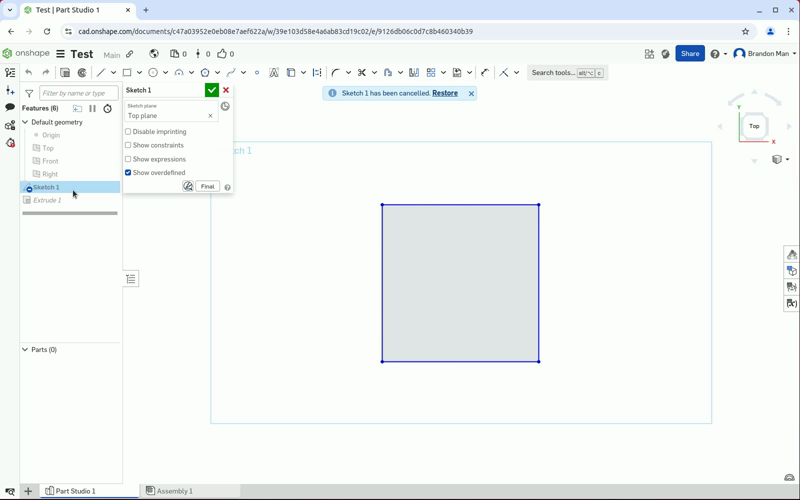
mouse_move(229, 92)
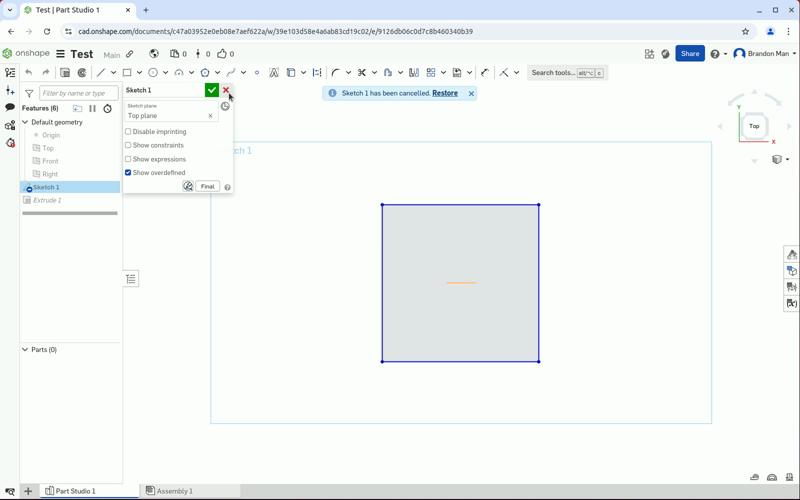
click(229, 92)
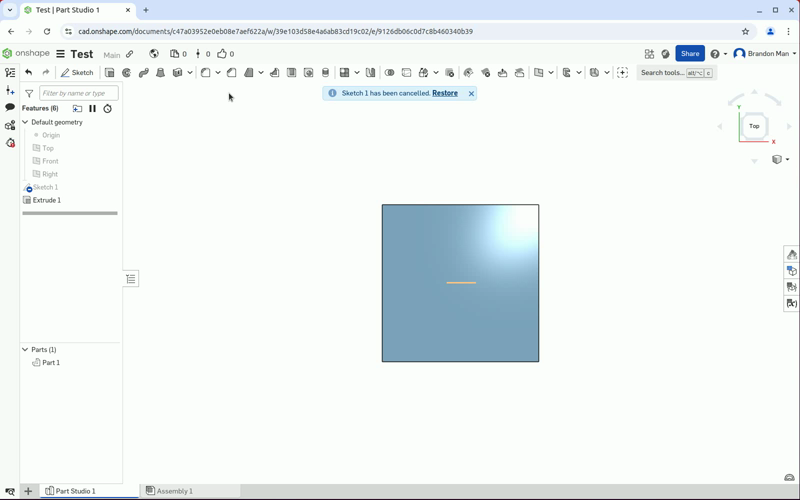
mouse_move(541, 75)
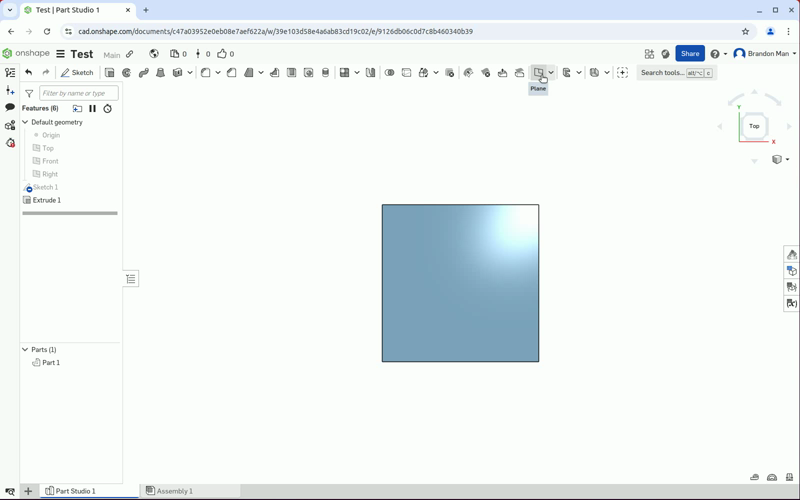
click(541, 75)
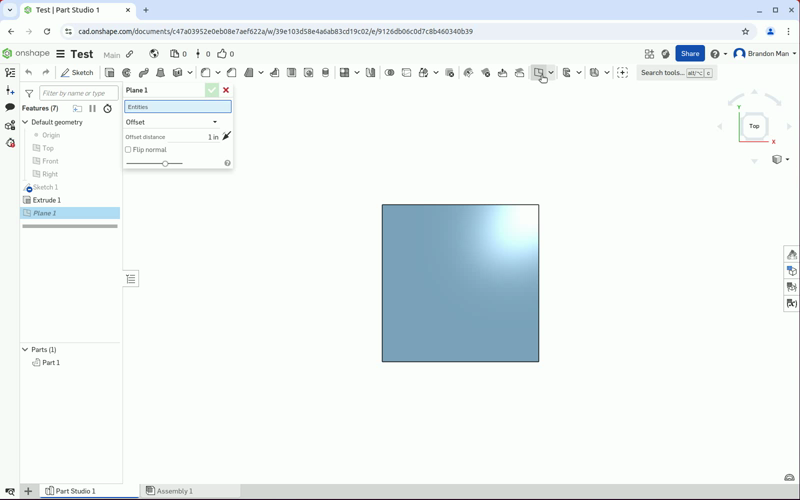
mouse_move(73, 150)
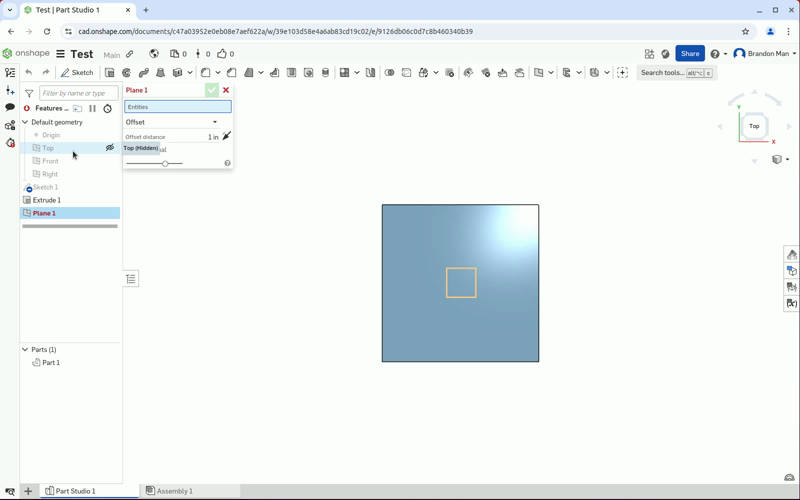
click(73, 150)
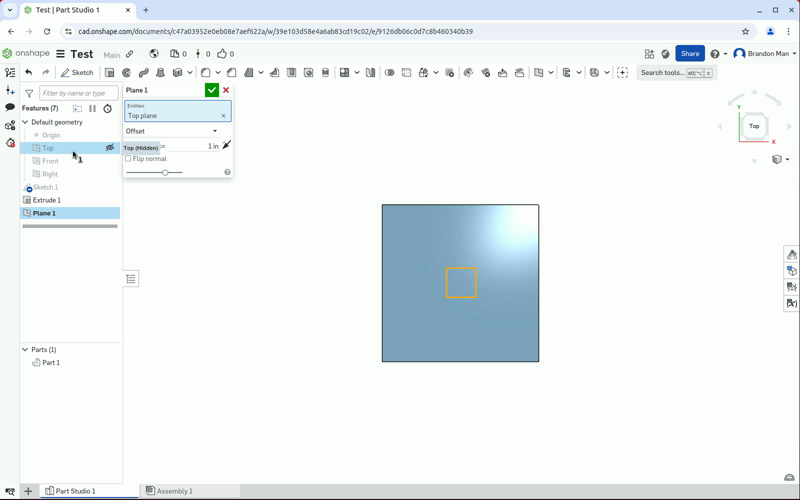
key(tab, 2)
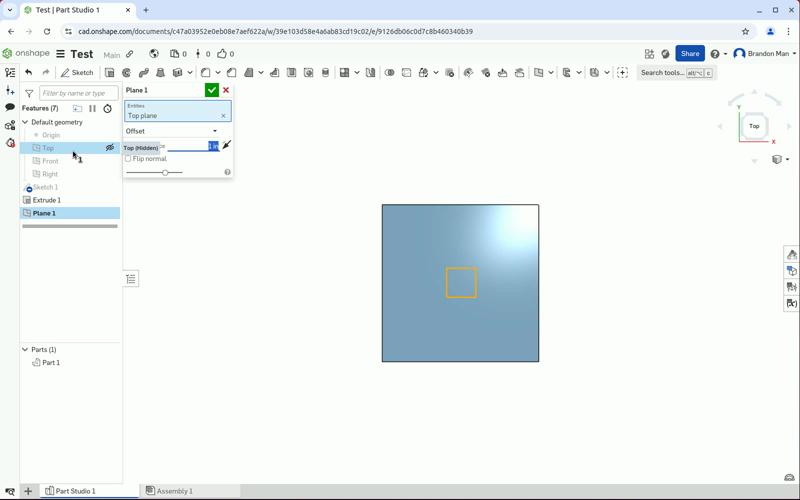
text(23.108)
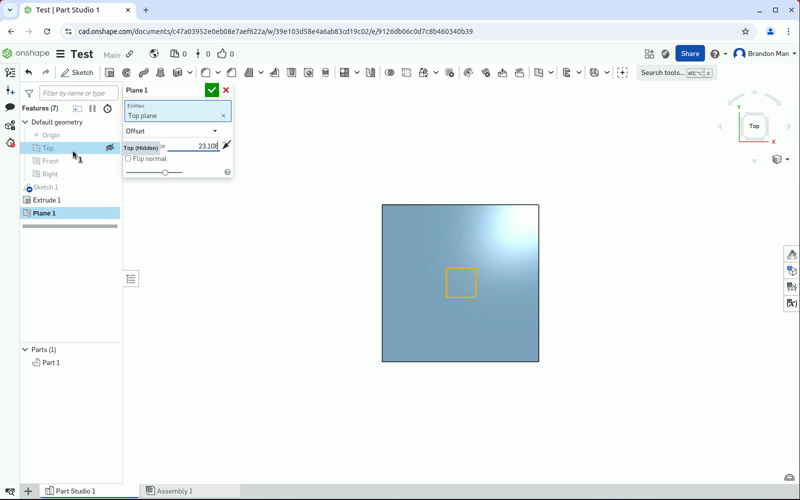
key(enter, 2)
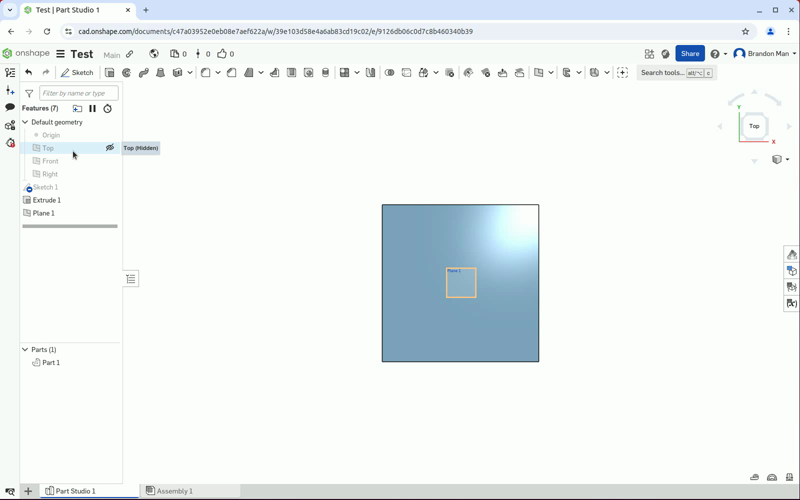
key(shift+s)
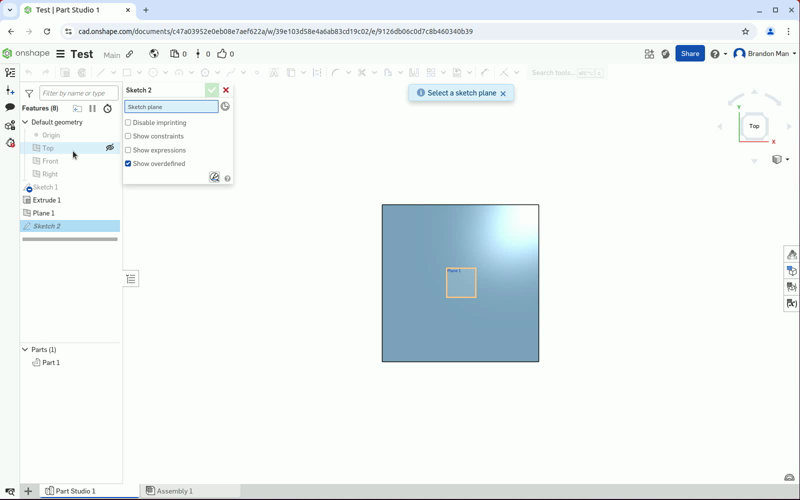
mouse_move(73, 215)
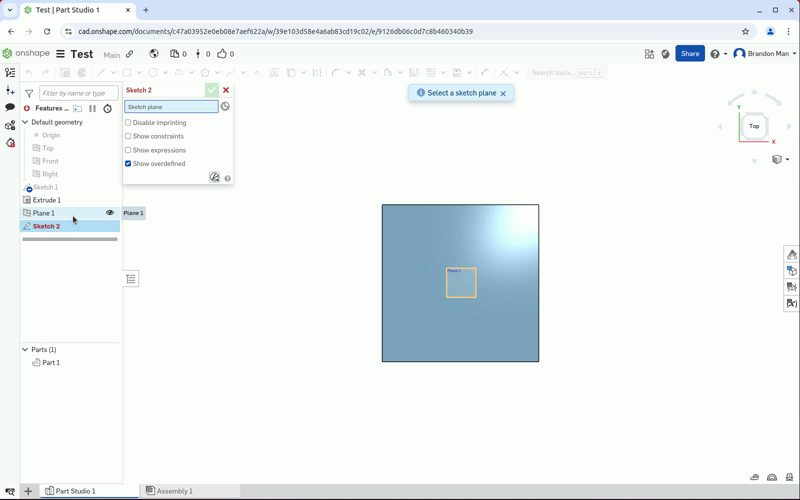
click(73, 215)
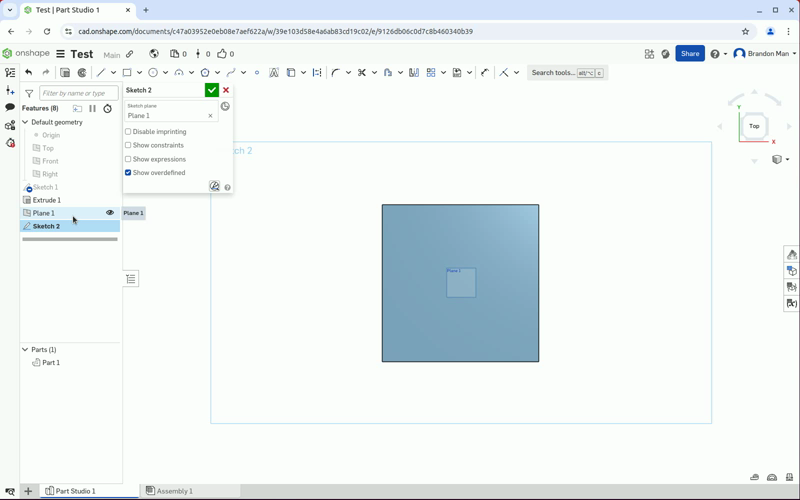
mouse_move(73, 352)
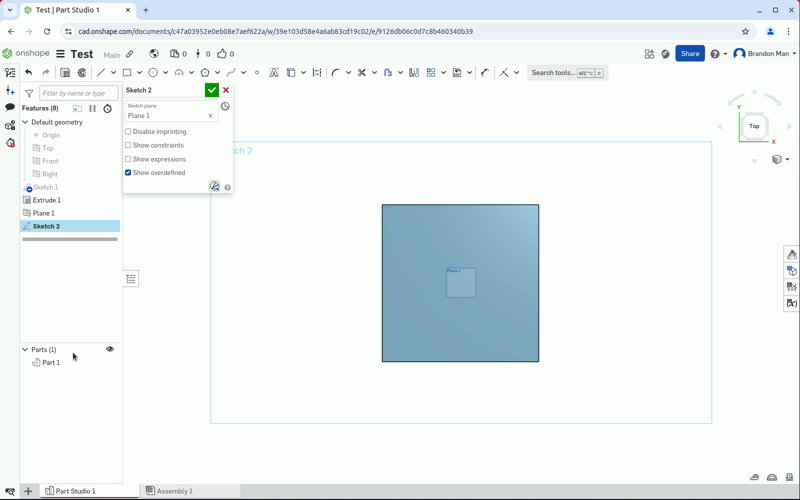
key(y)
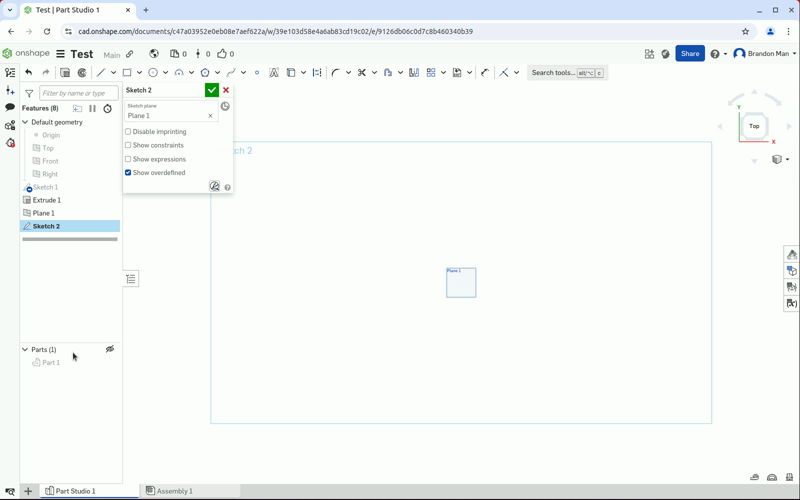
key(c)
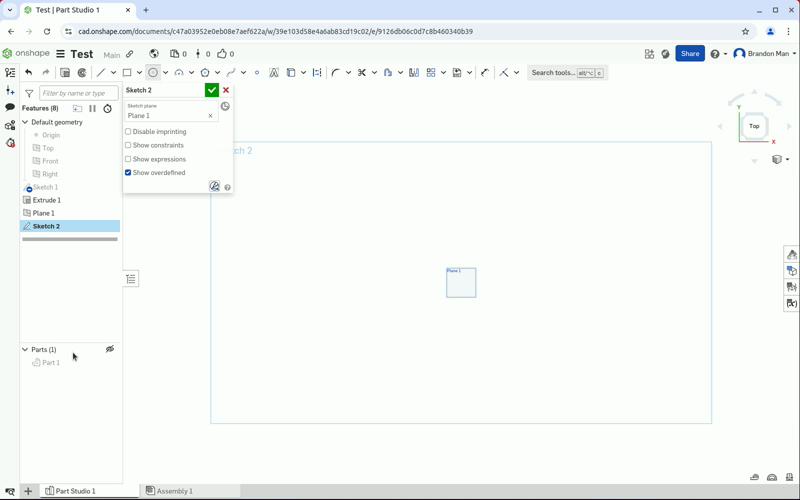
key_down(shift)
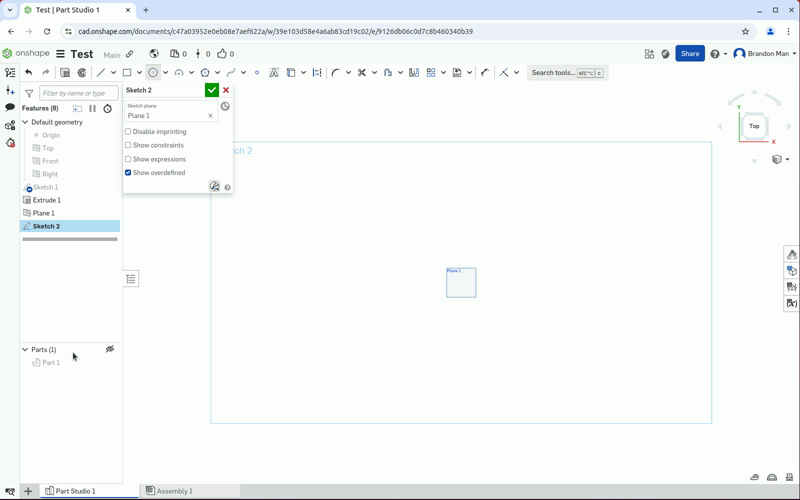
mouse_move(461, 321)
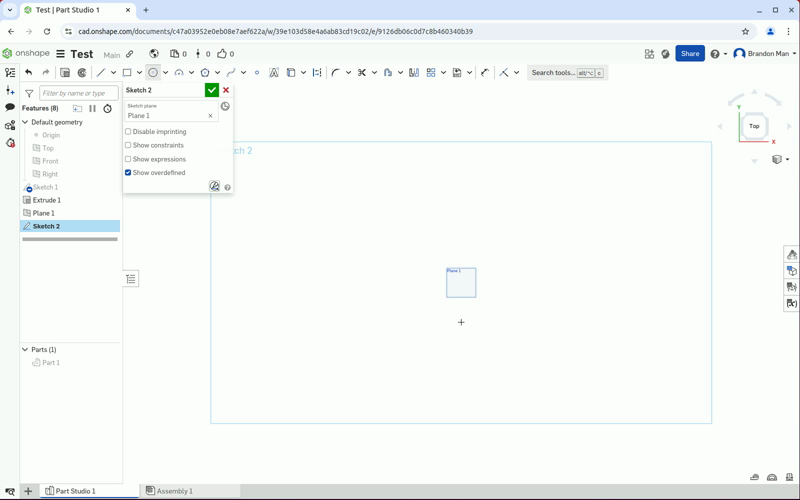
click(461, 321)
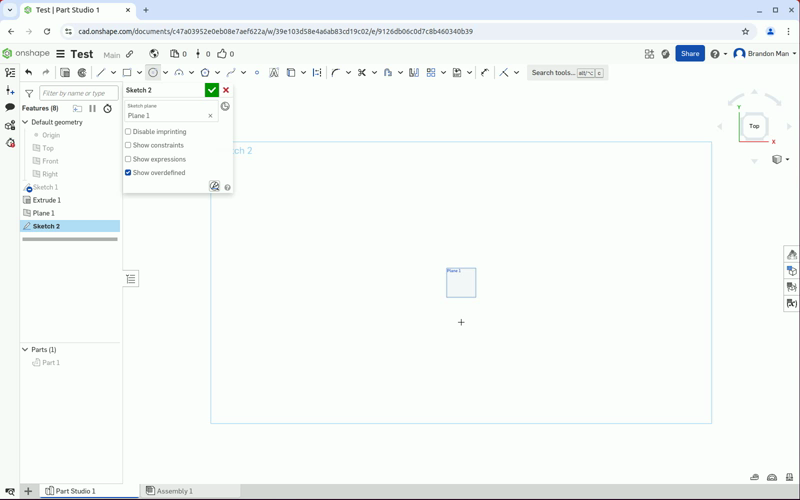
key_up(shift)
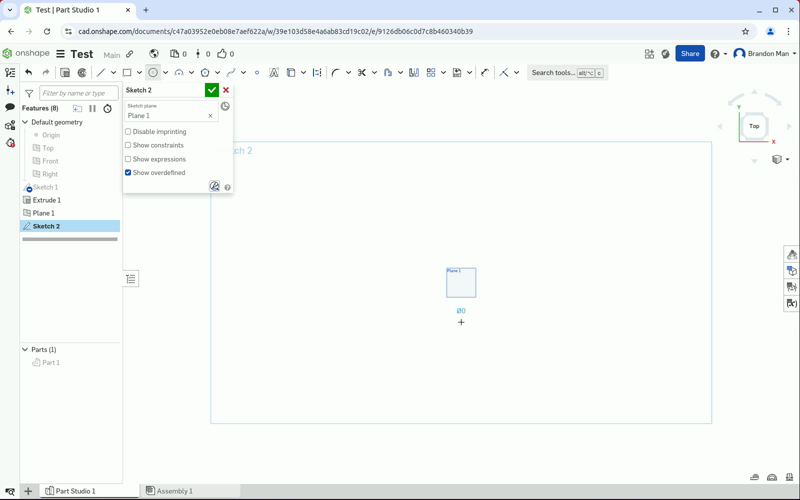
mouse_move(491, 321)
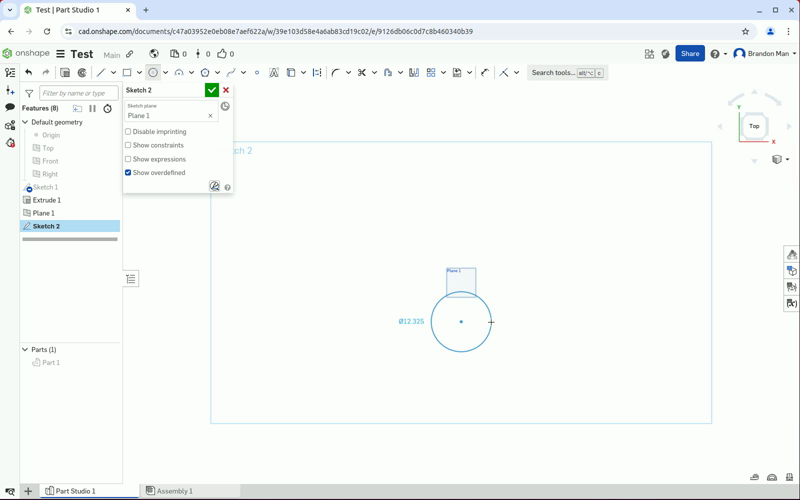
click(491, 321)
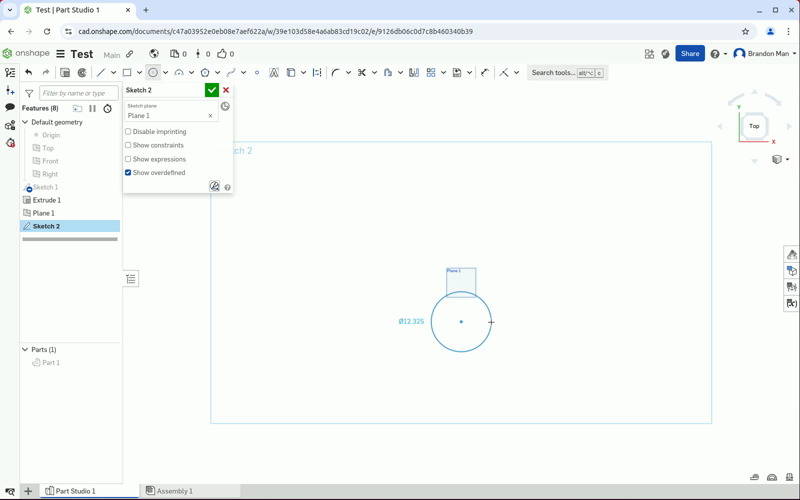
key(esc)
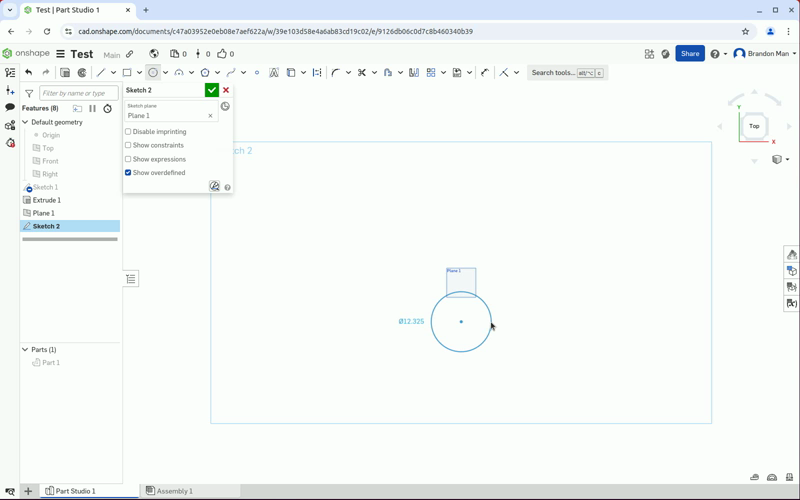
mouse_move(443, 312)
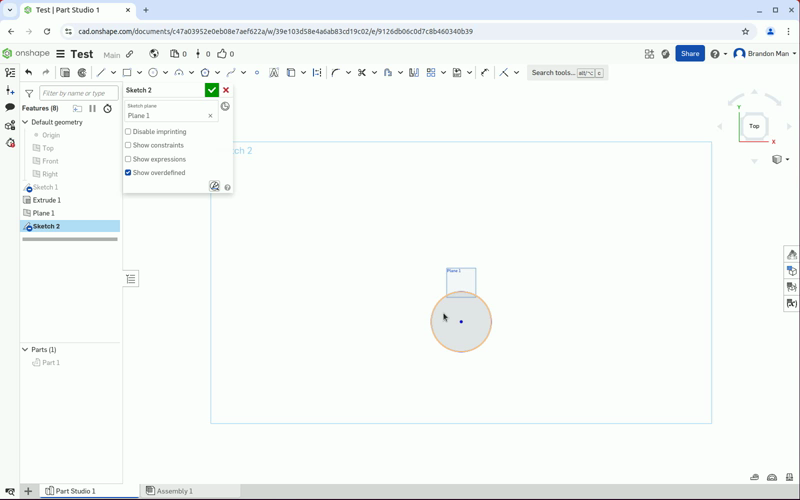
click(443, 312)
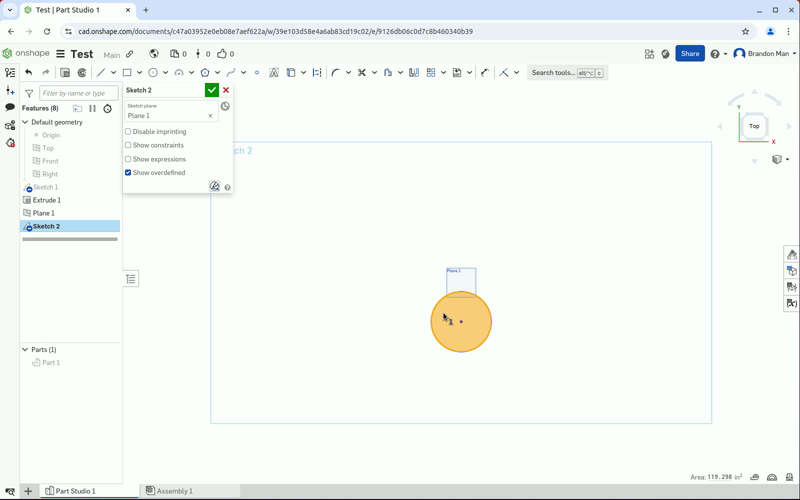
mouse_move(73, 352)
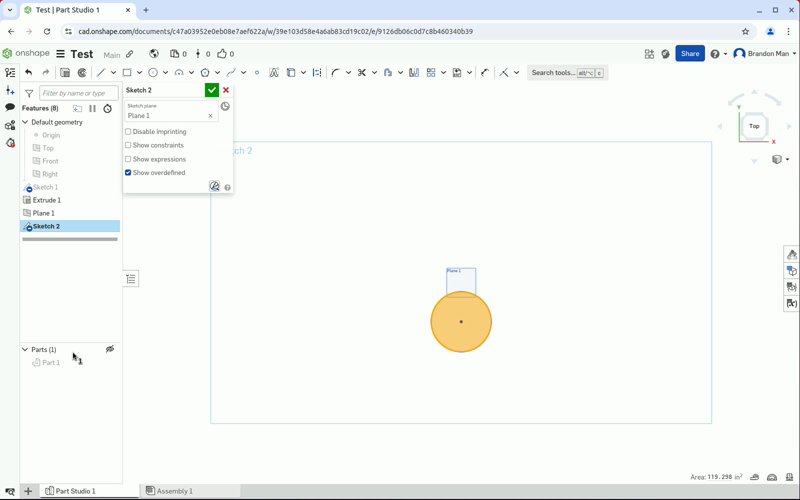
key(shift+y)
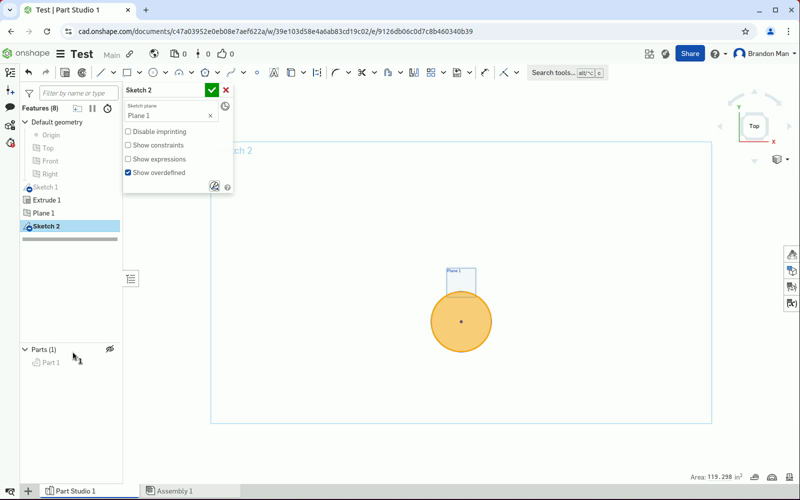
key(shift+e)
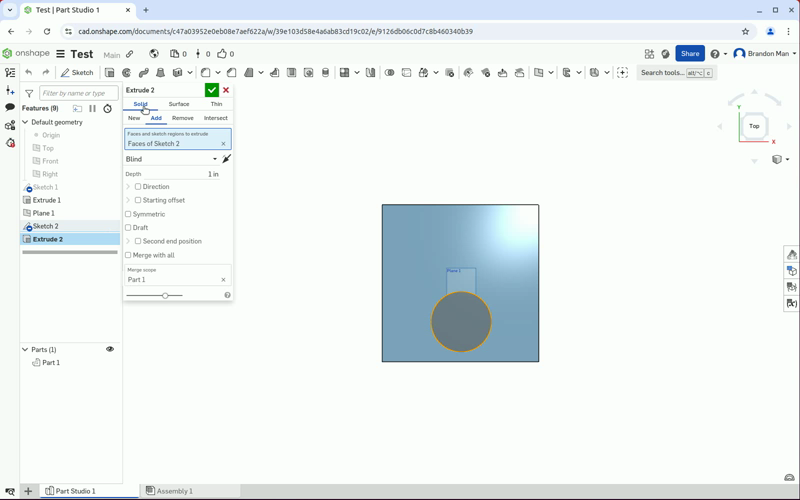
mouse_move(143, 106)
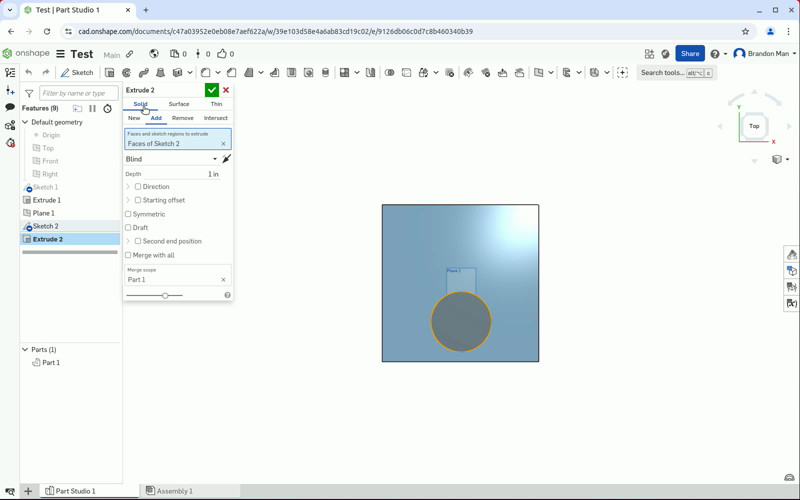
click(143, 106)
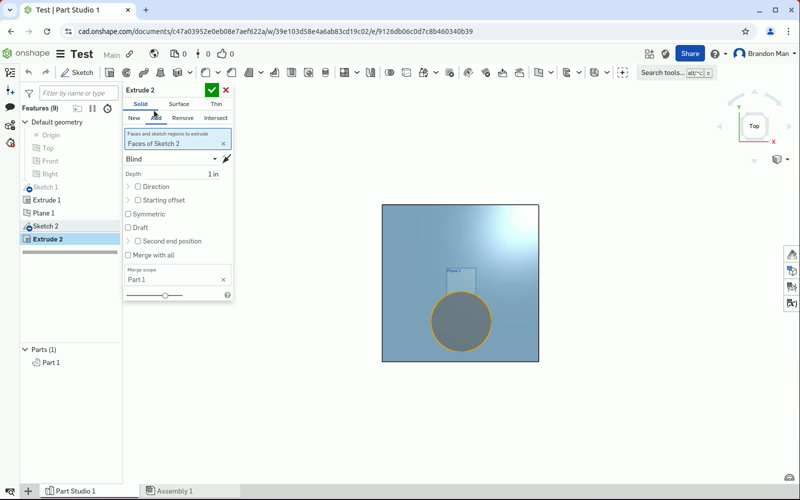
mouse_move(186, 120)
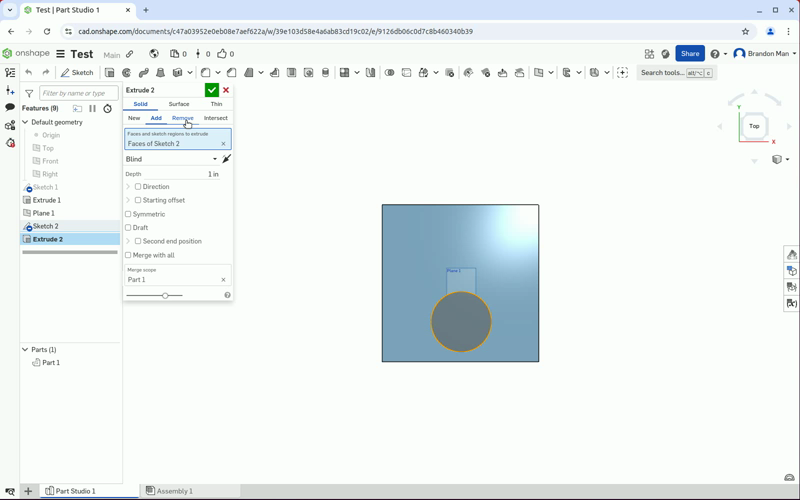
click(186, 120)
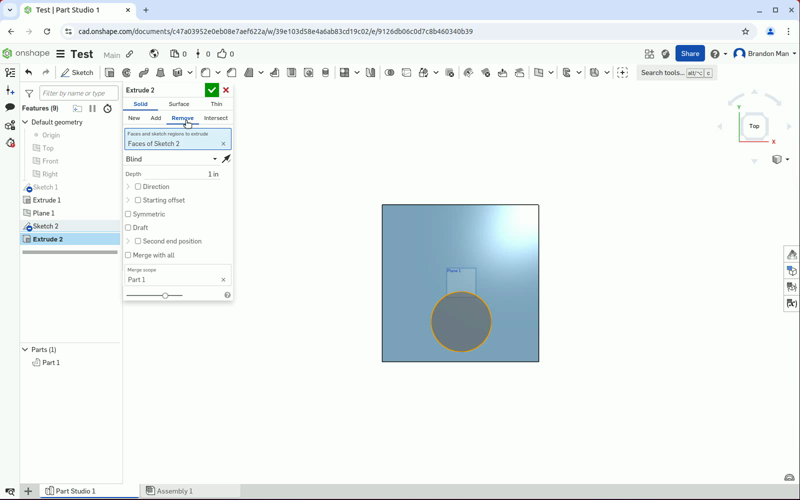
key(tab, 4)
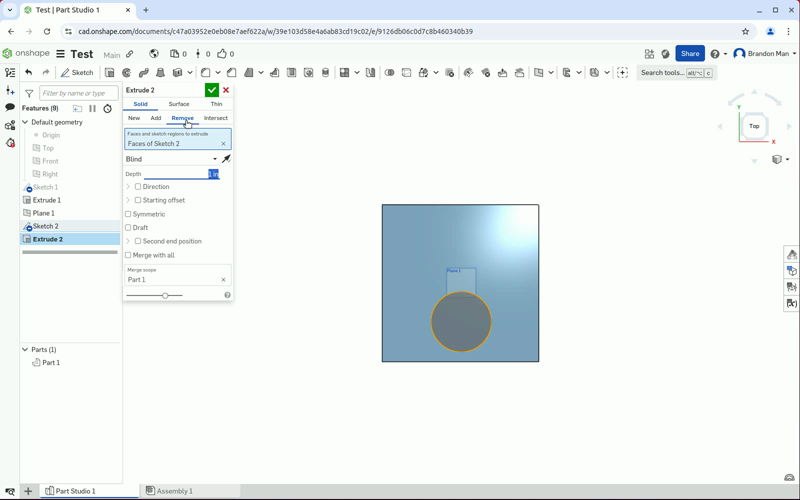
text(30.811)
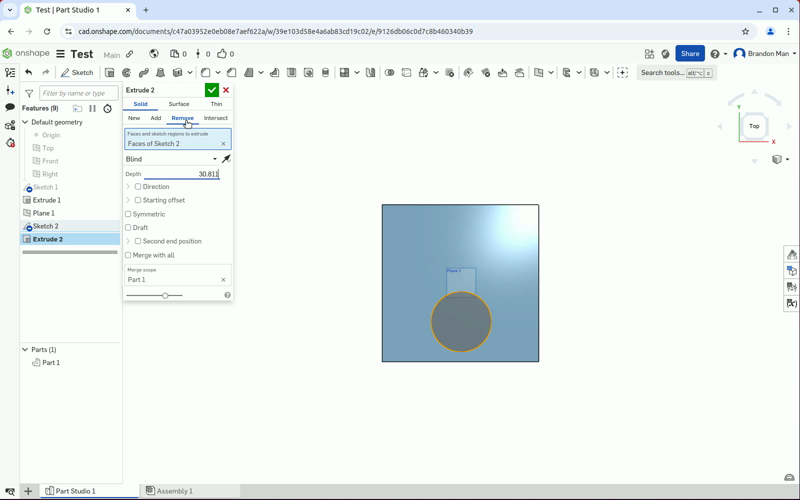
key(tab, 6)
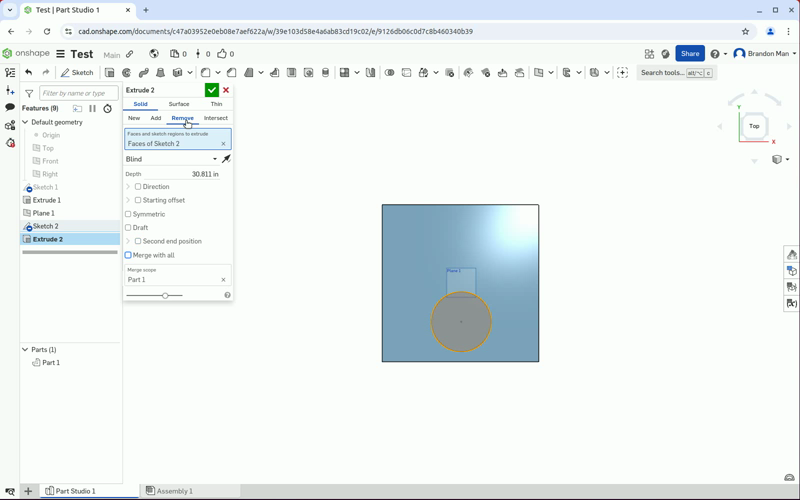
key(space)
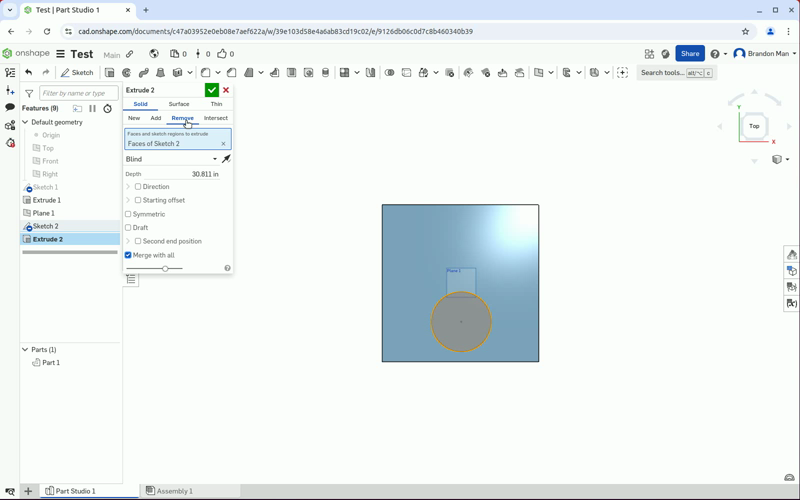
key(enter)
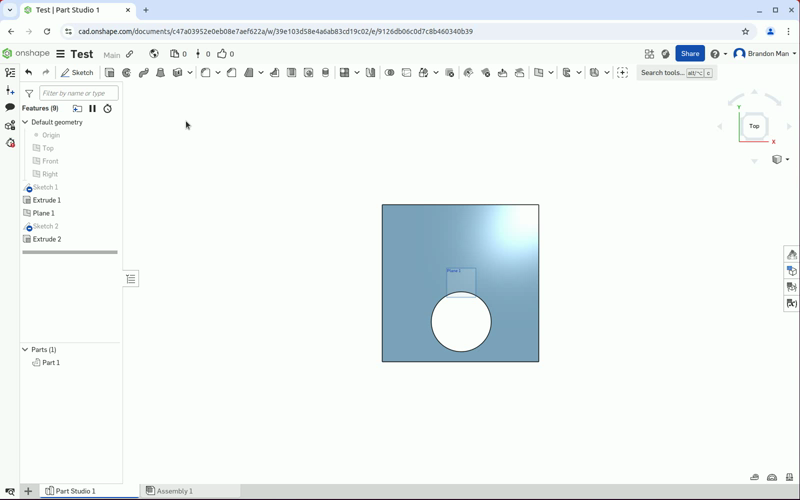
key(shift+h)
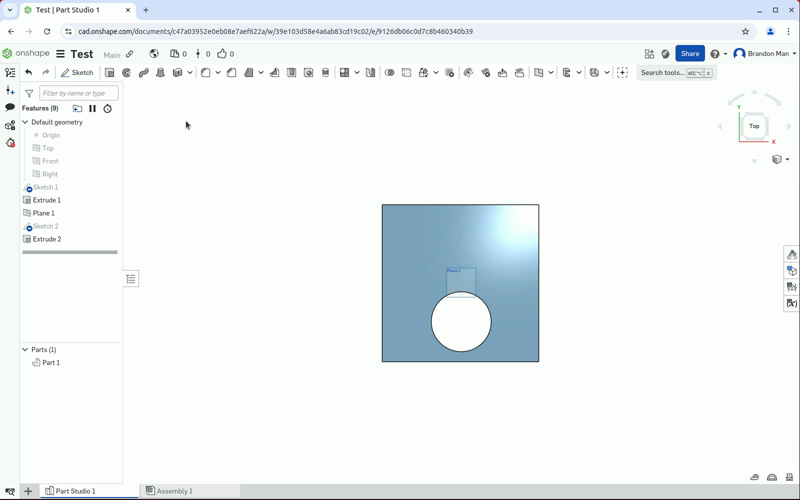
key(shift+h)
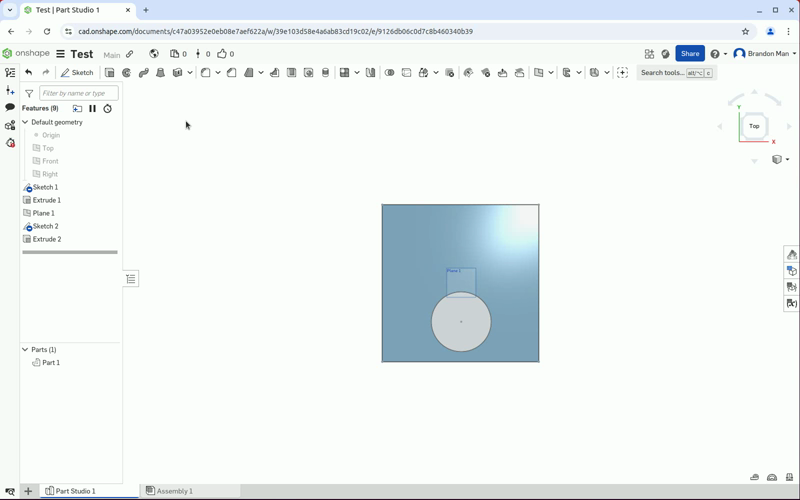
key(shift+7)
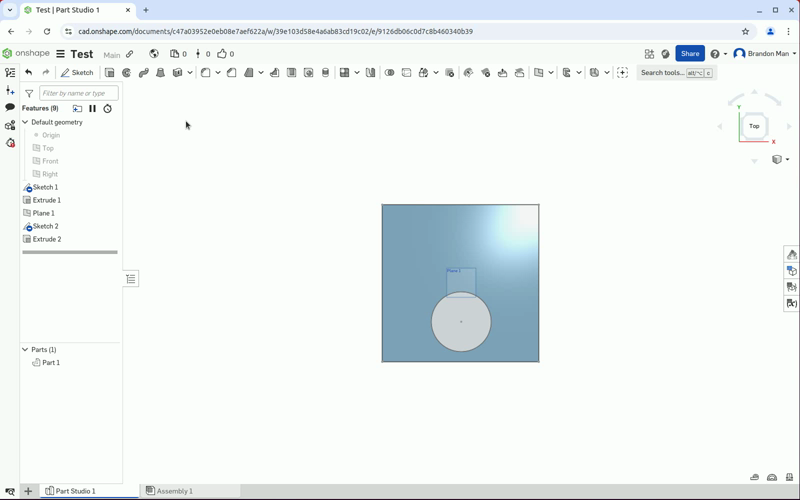
key(up, 3)
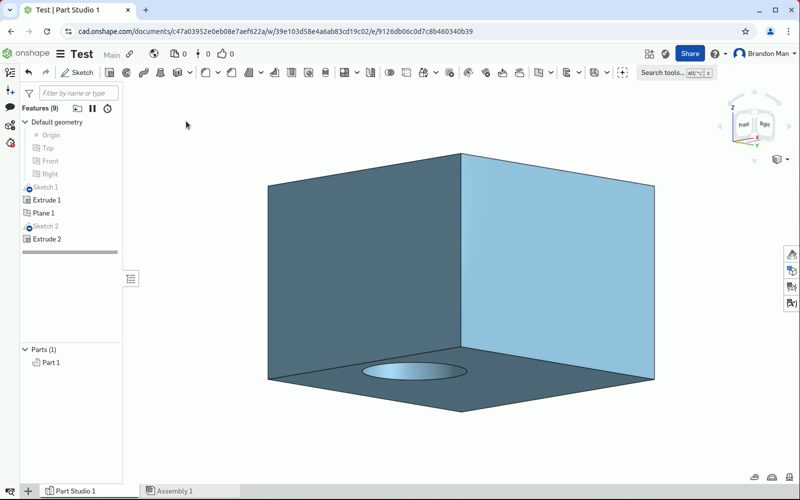
key(left, 3)
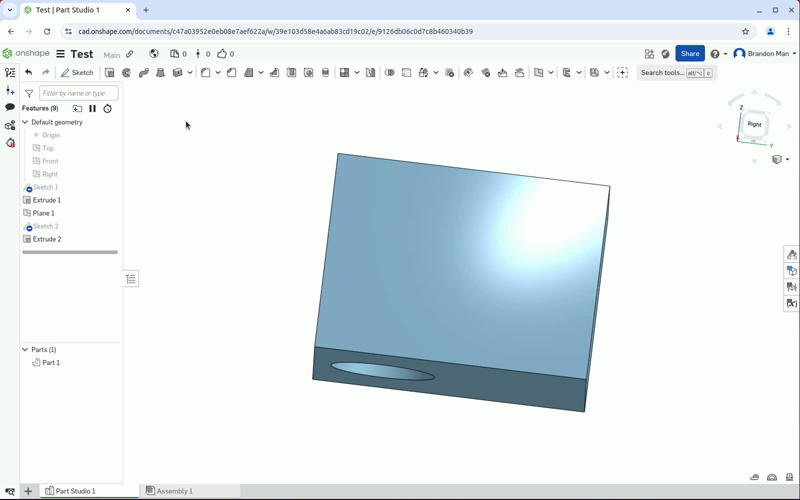
key(right, 3)
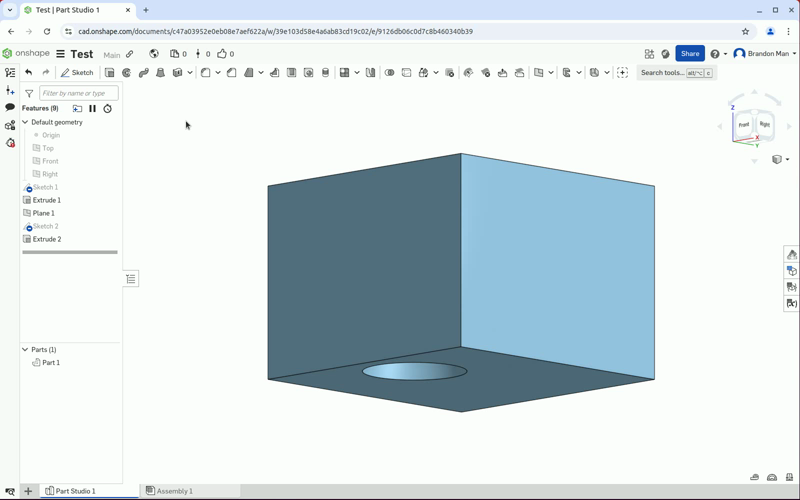
key(down, 3)
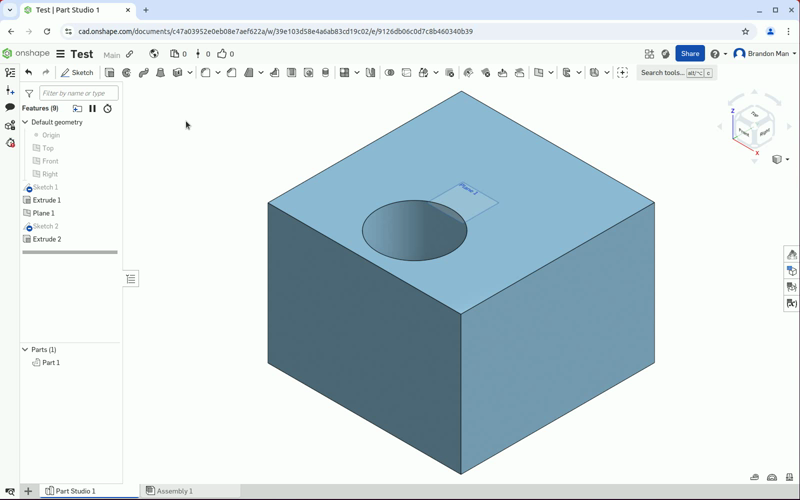
mouse_move(73, 189)
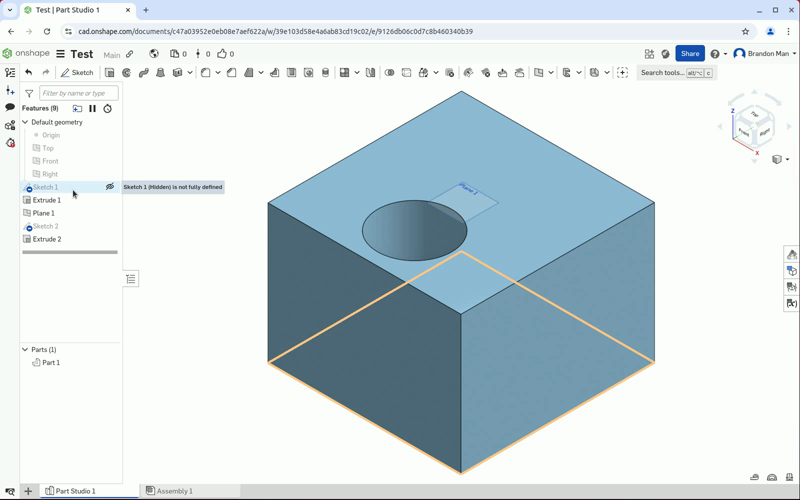
click(73, 189)